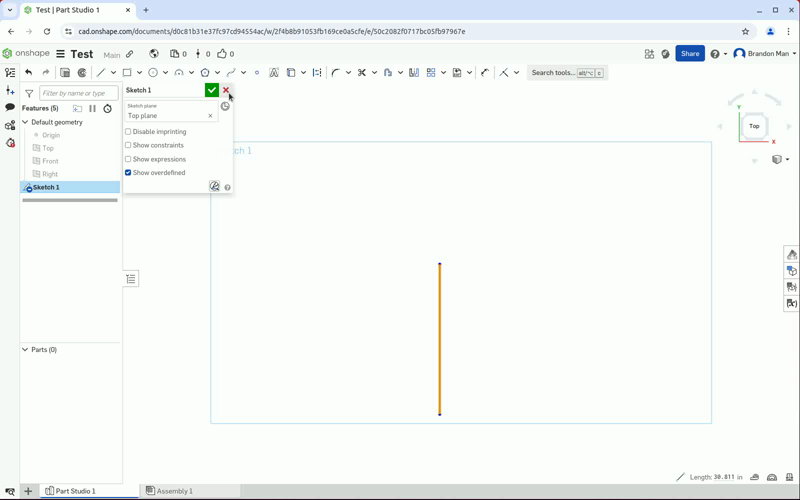
key(shift+h)
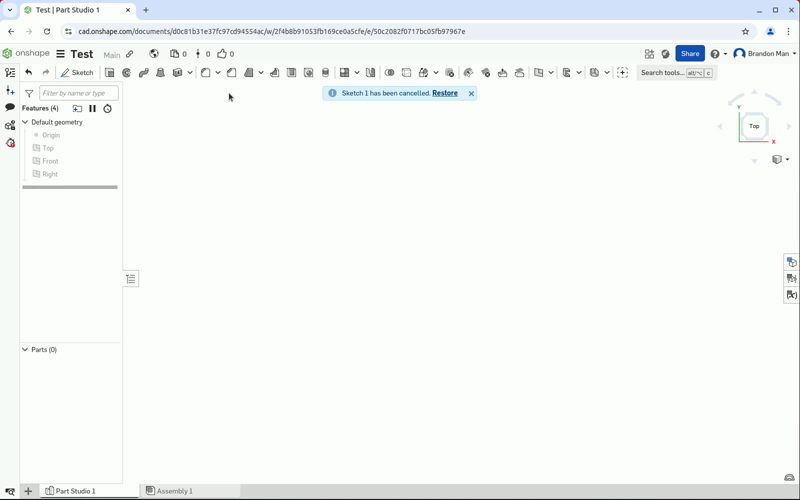
mouse_move(73, 352)
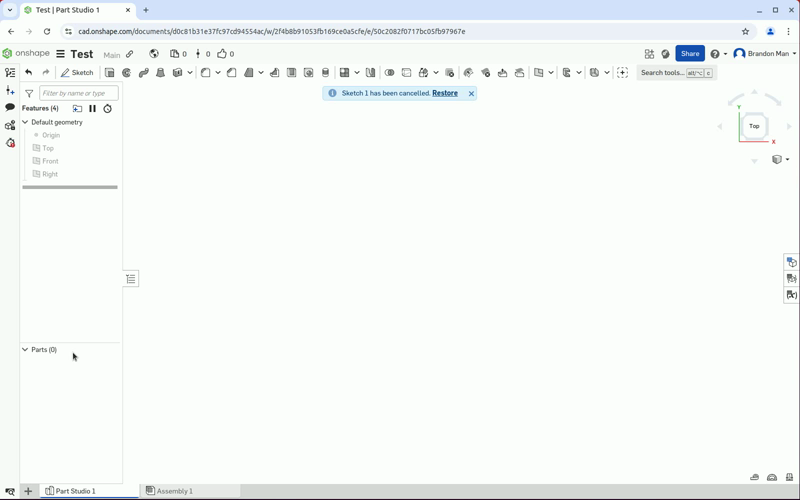
key(y)
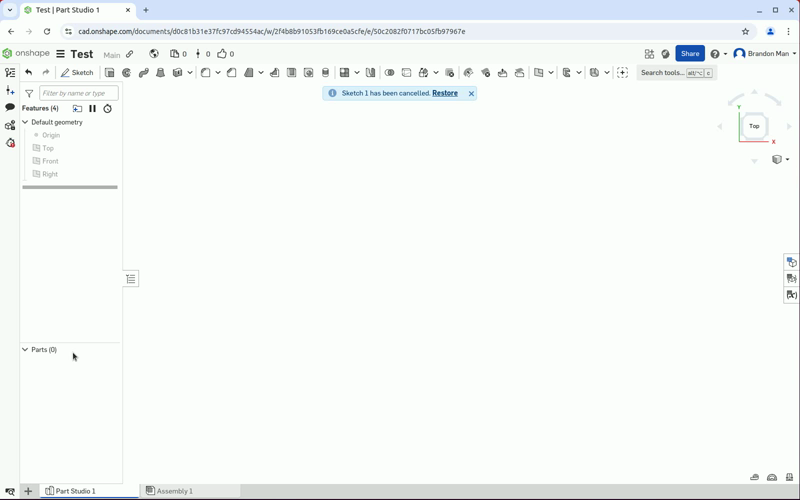
key(shift+p)
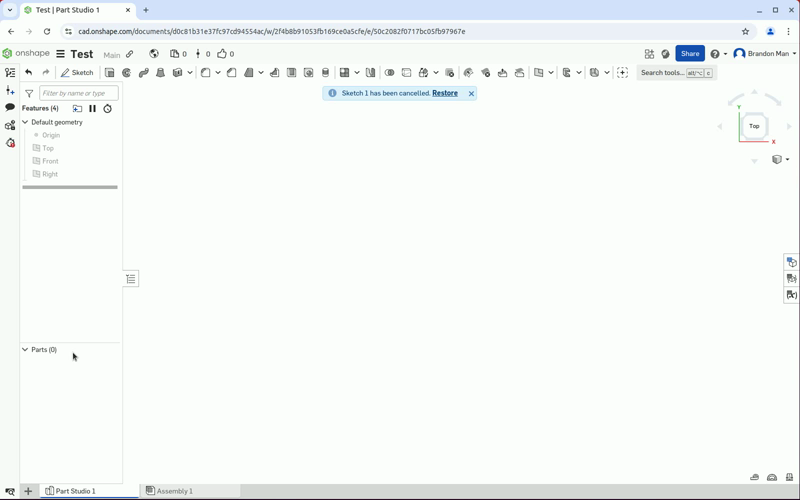
key(space)
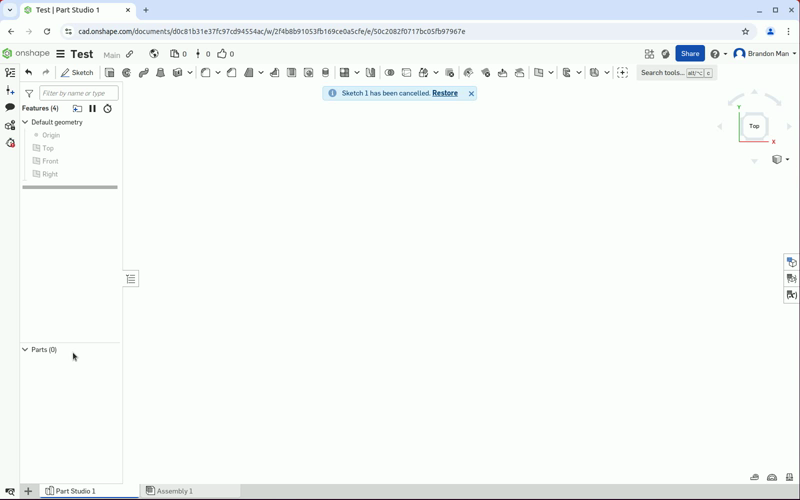
key_down(shift)
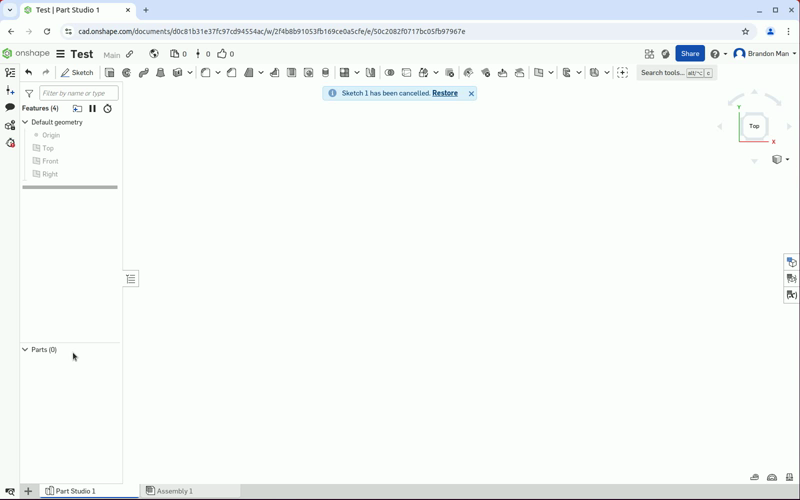
key(up)
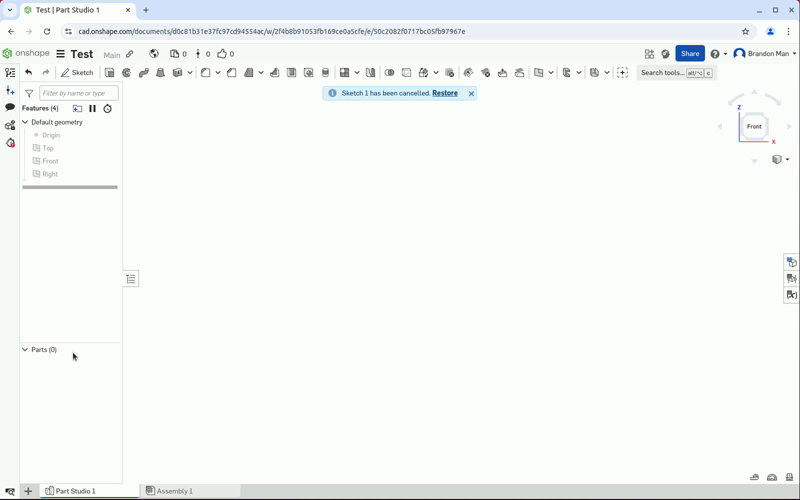
key_up(shift)
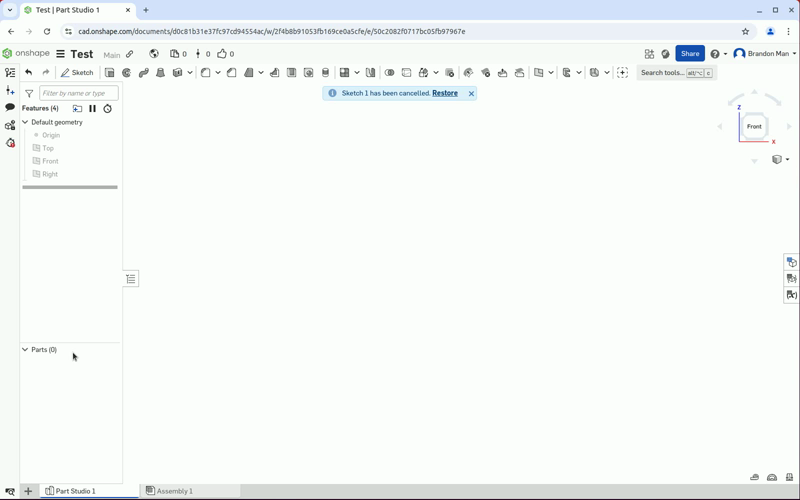
mouse_move(73, 352)
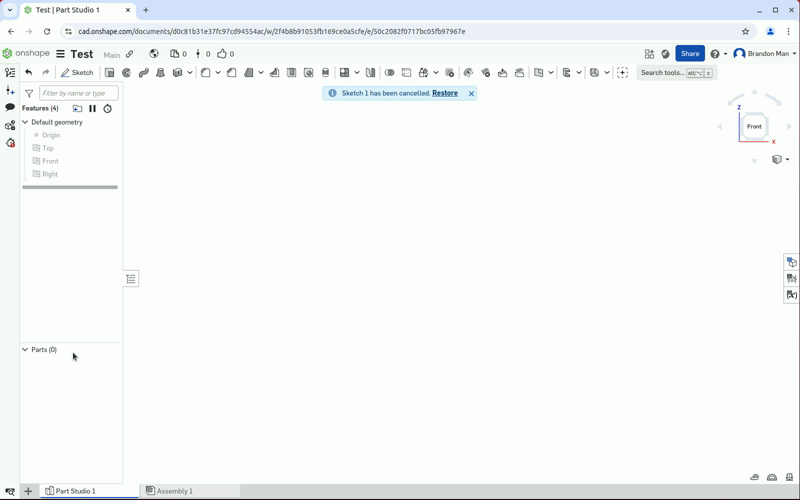
key(shift+y)
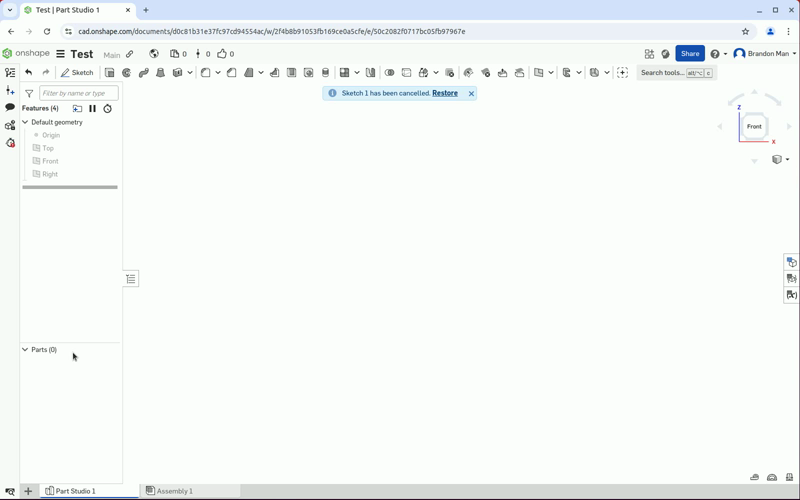
key(shift+s)
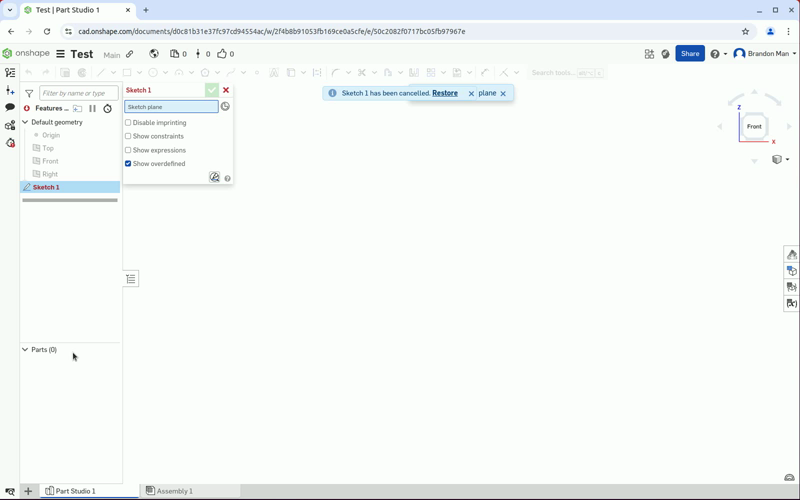
mouse_move(73, 163)
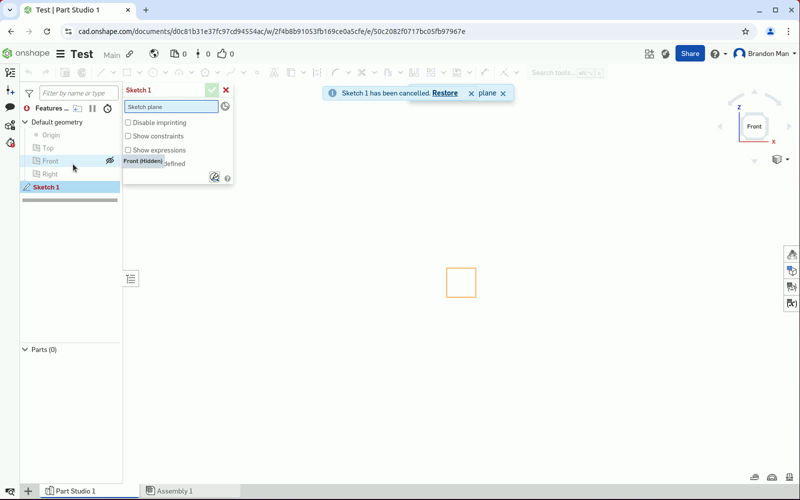
click(73, 163)
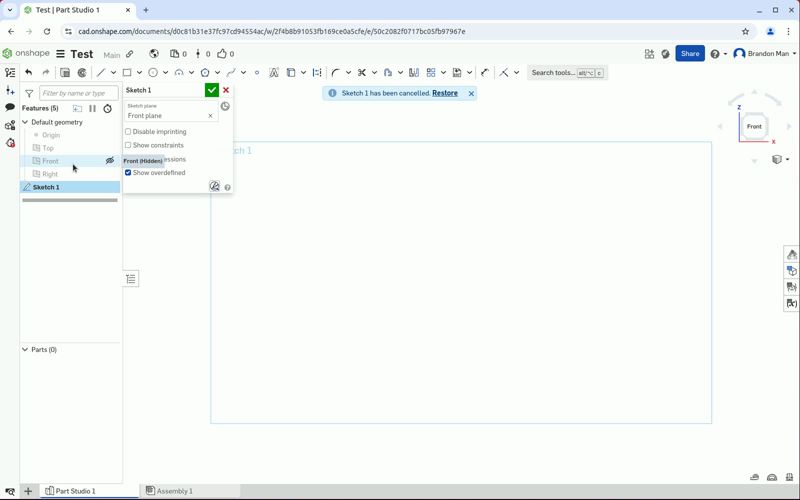
mouse_move(73, 352)
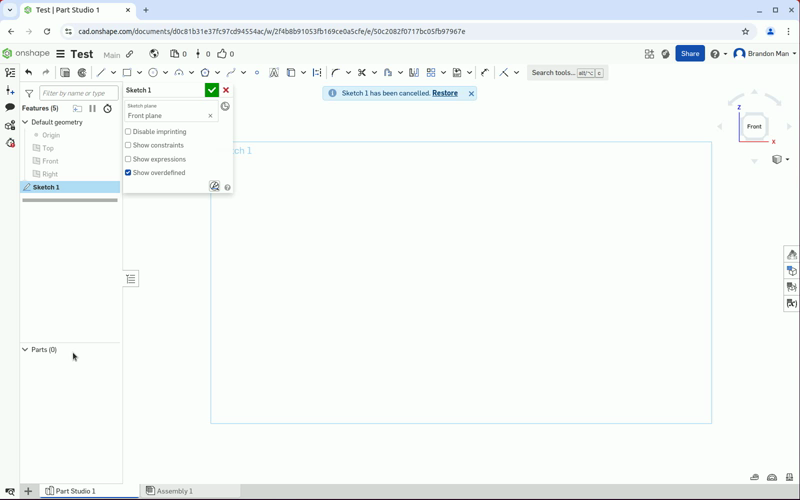
key(y)
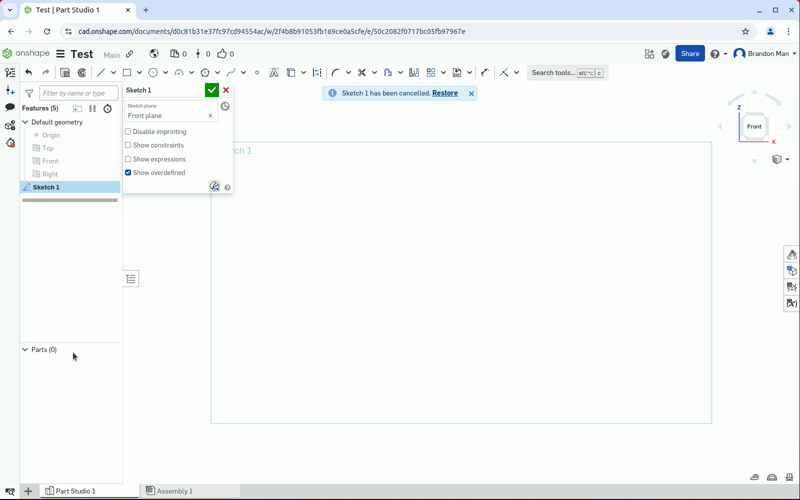
key(l)
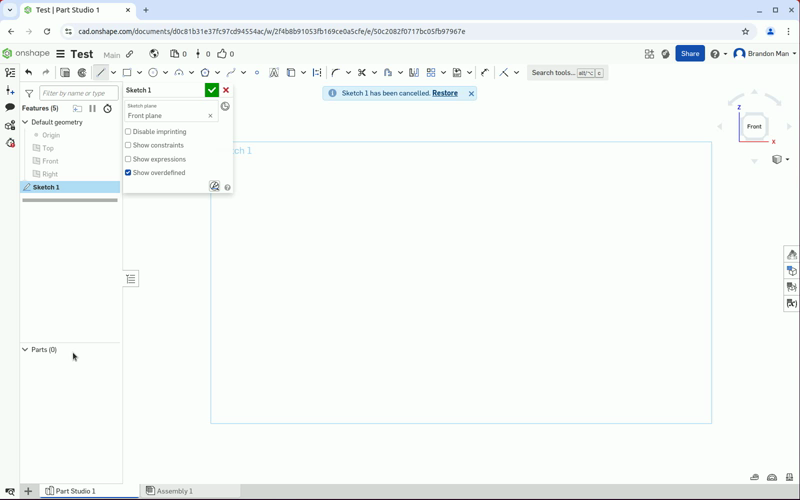
key_down(shift)
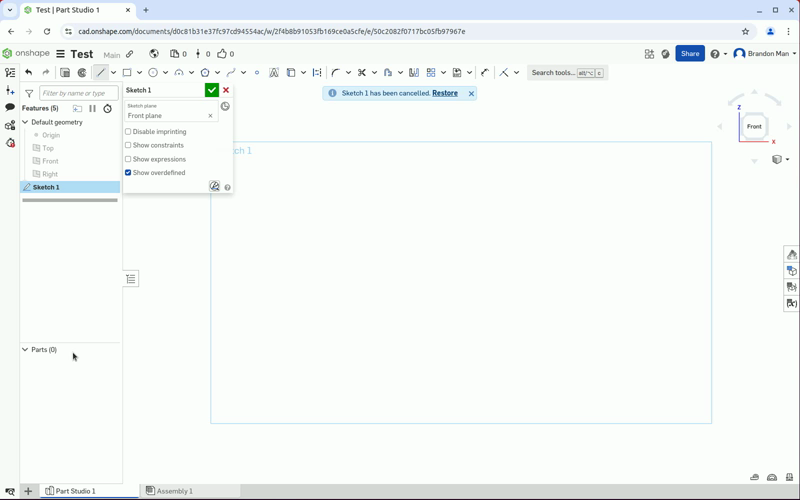
mouse_move(410, 395)
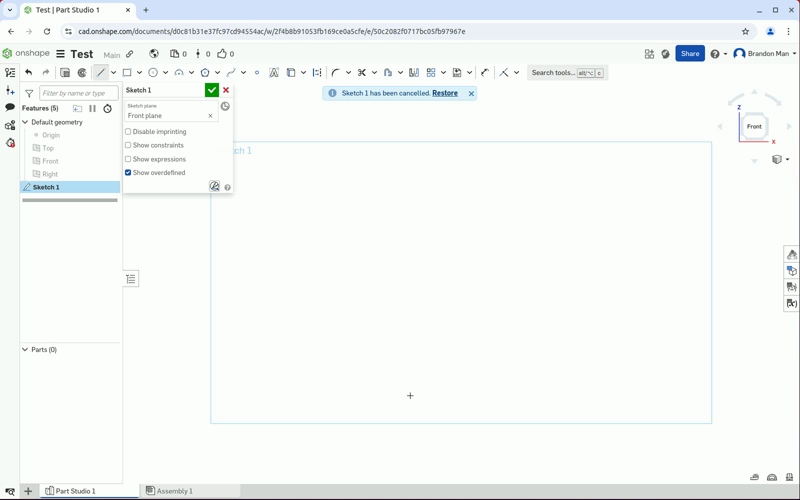
click(410, 395)
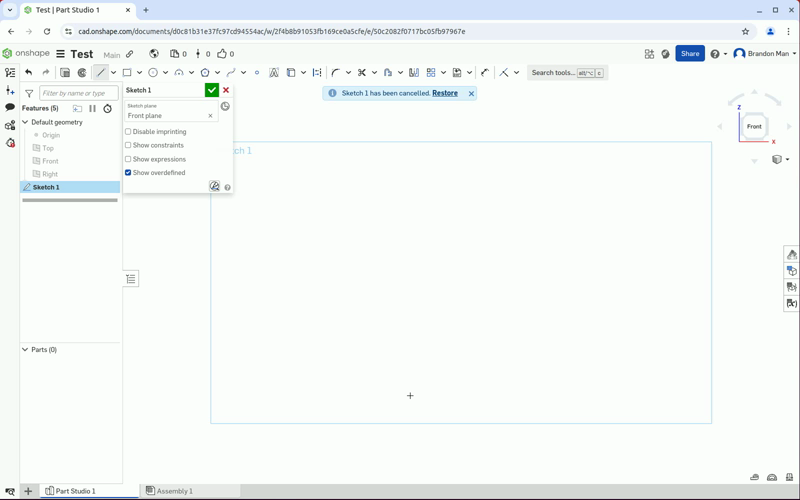
key_up(shift)
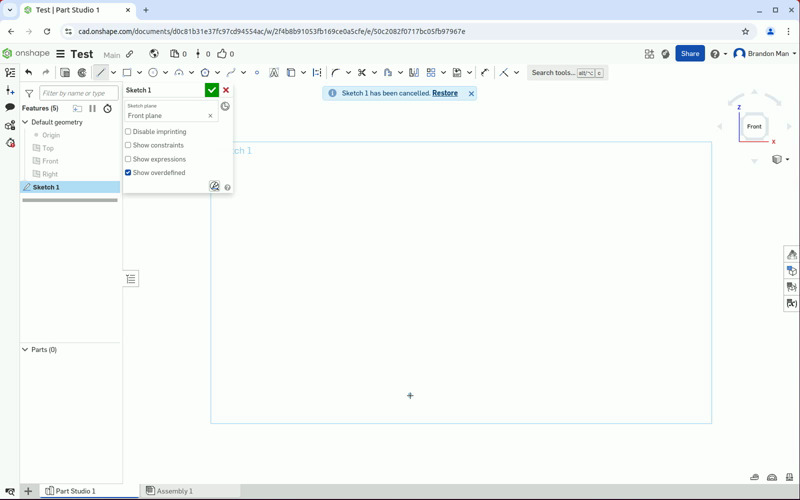
key_down(shift)
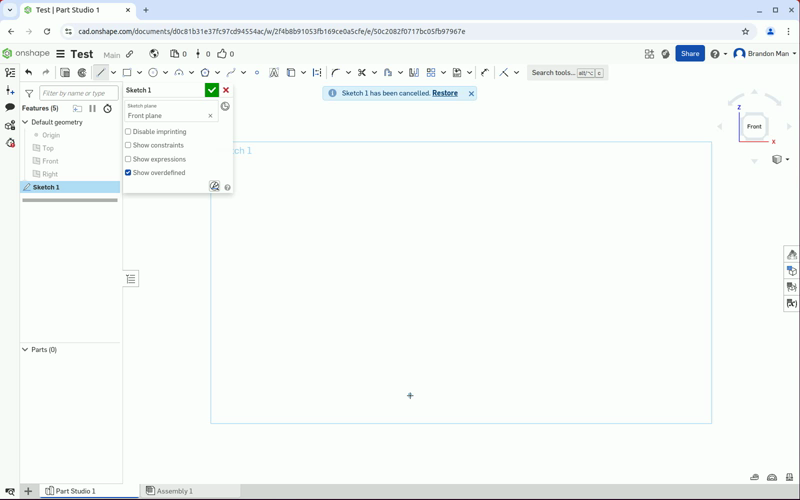
mouse_move(511, 395)
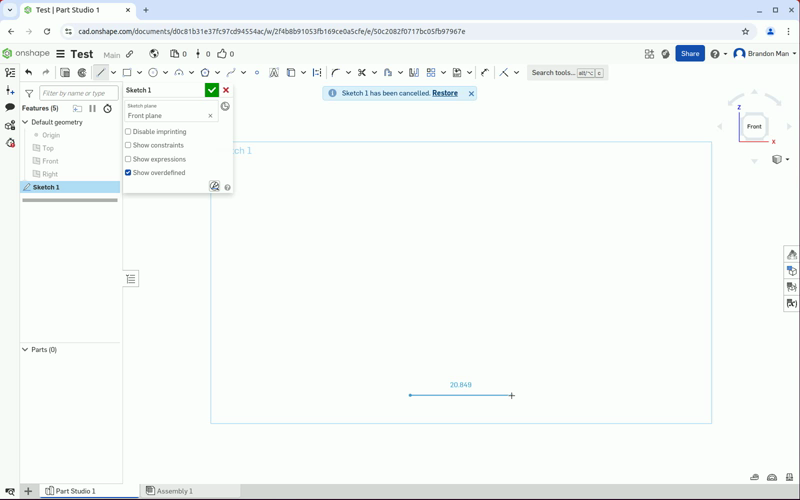
click(511, 395)
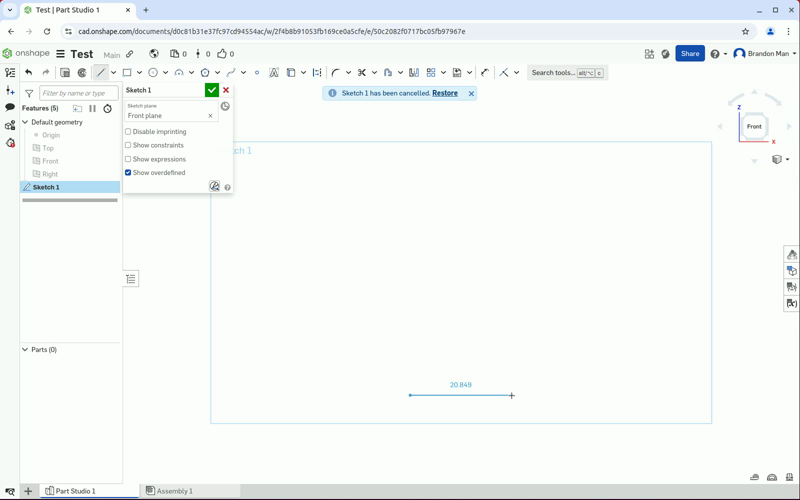
key_up(shift)
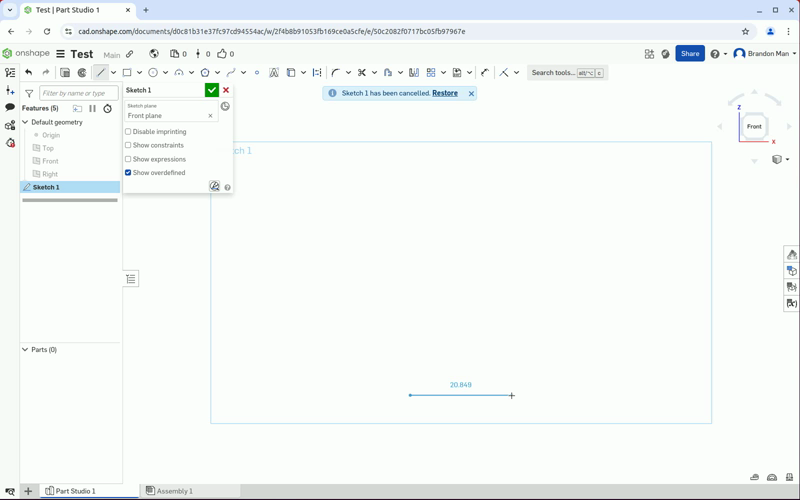
key_down(shift)
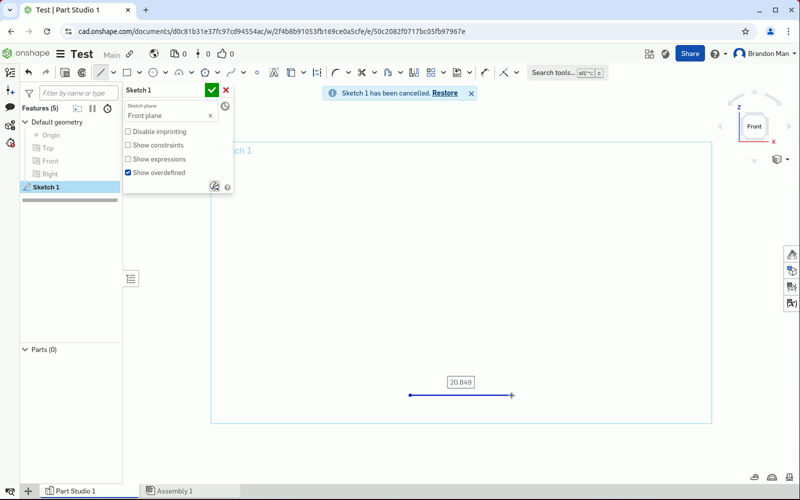
mouse_move(511, 171)
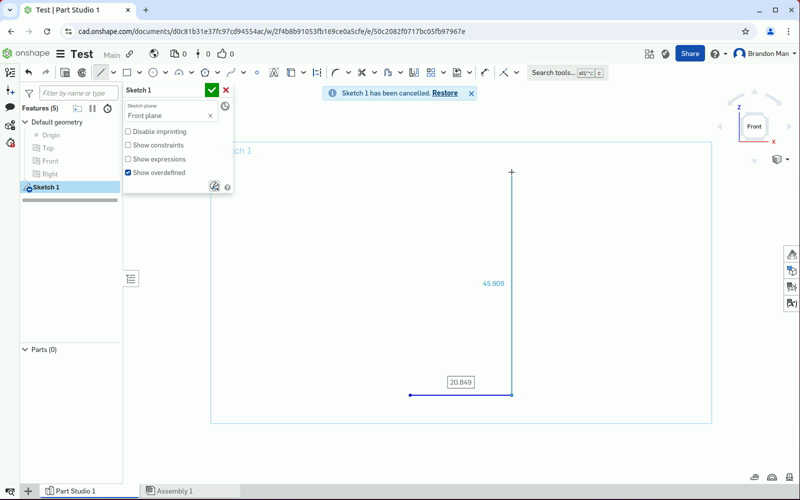
click(511, 171)
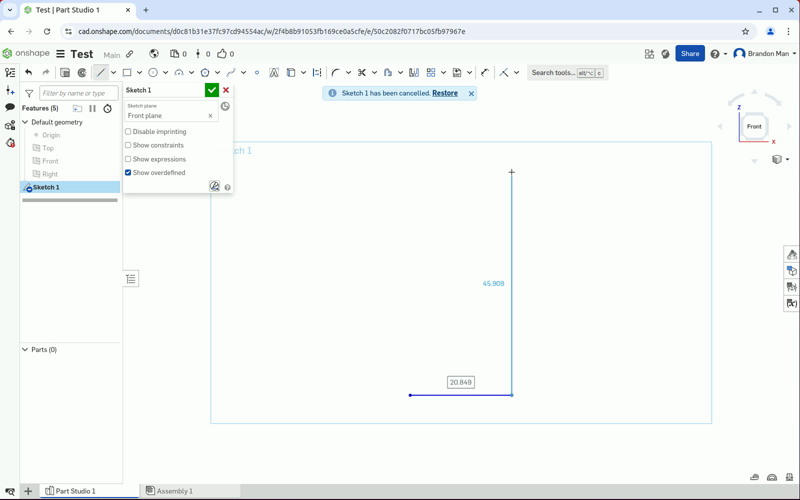
key_up(shift)
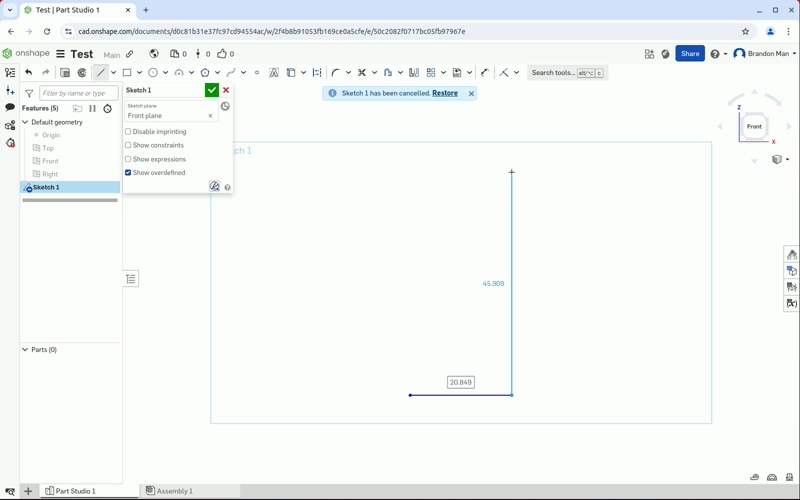
key_down(shift)
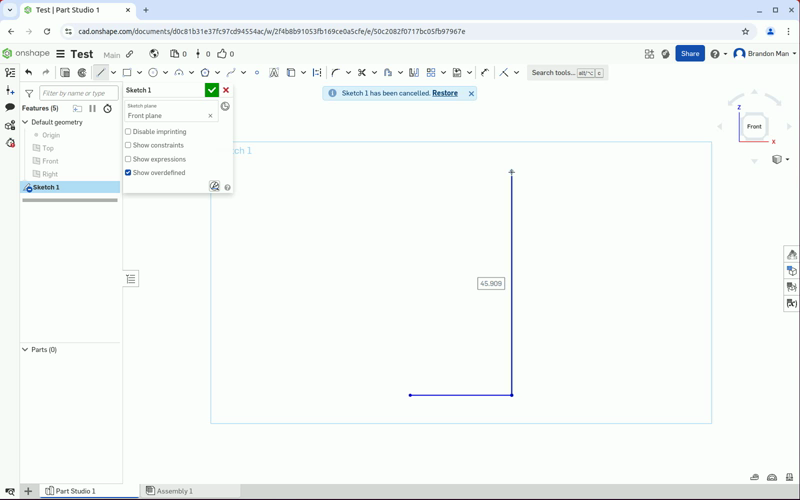
mouse_move(541, 171)
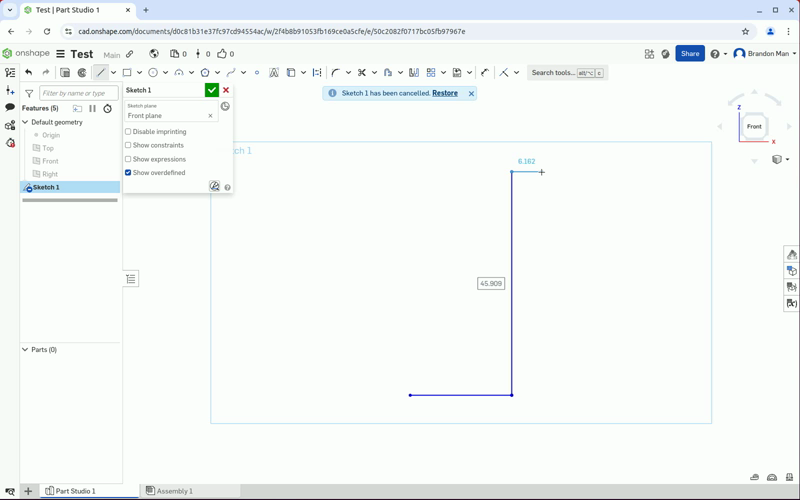
mouse_move(481, 171)
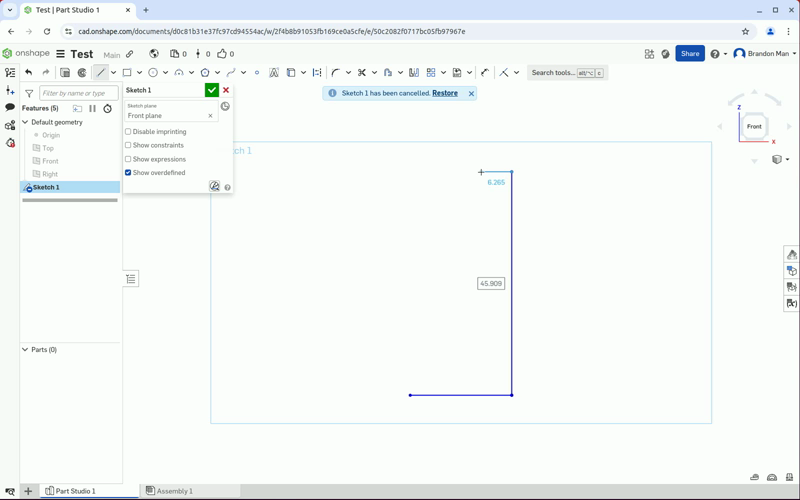
click(481, 171)
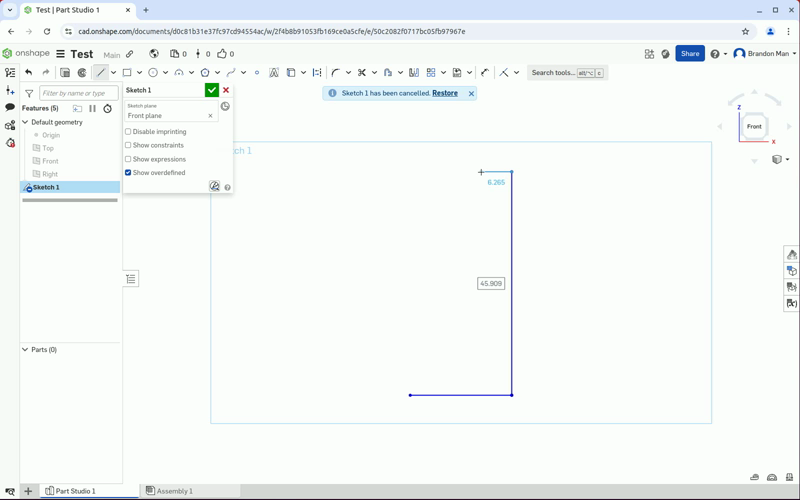
key_up(shift)
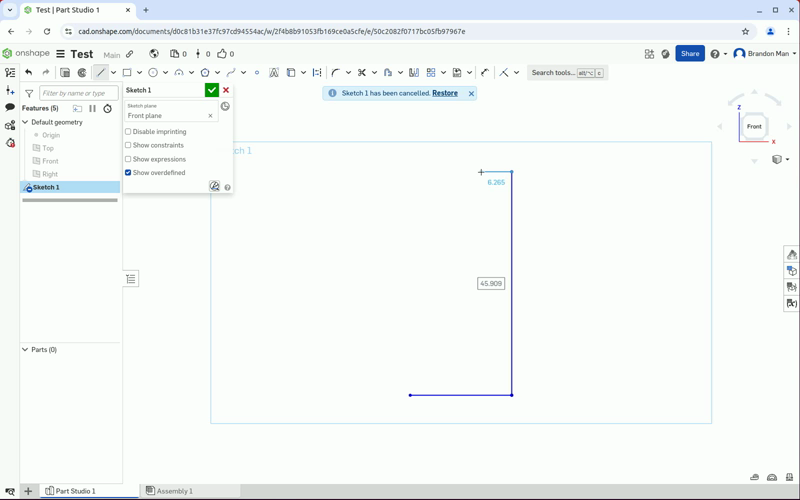
key_down(shift)
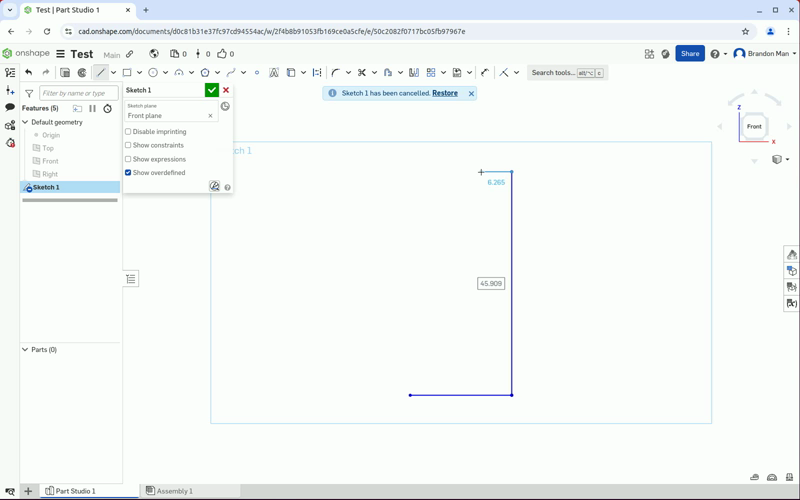
mouse_move(481, 237)
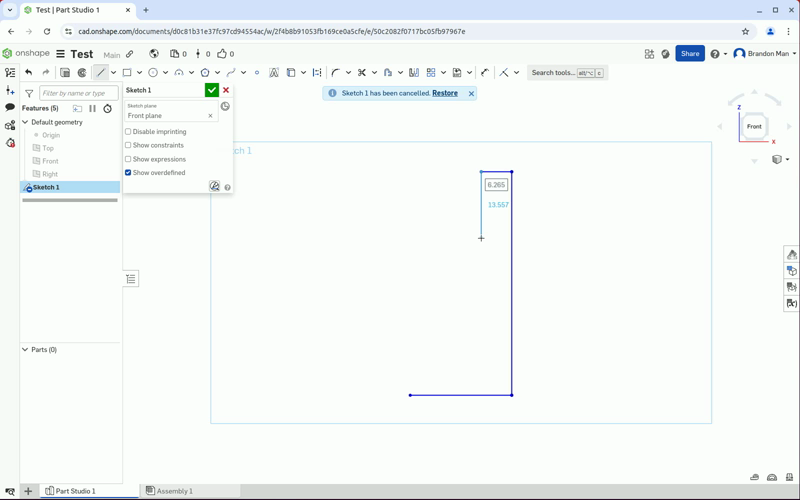
click(481, 237)
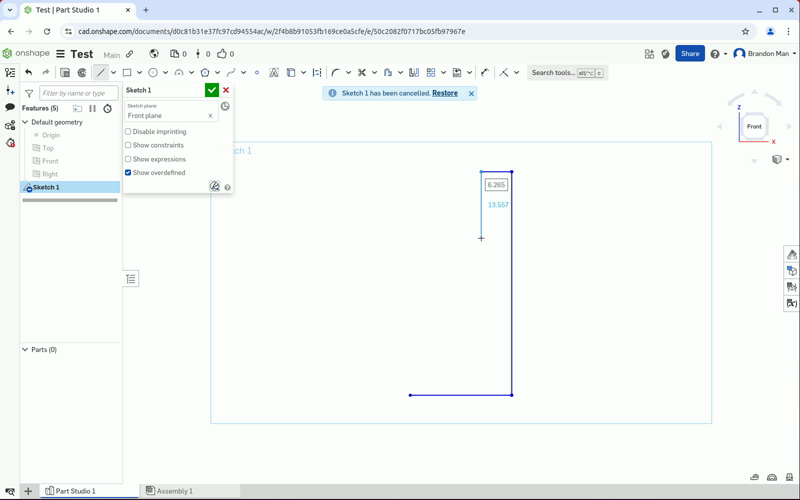
key_up(shift)
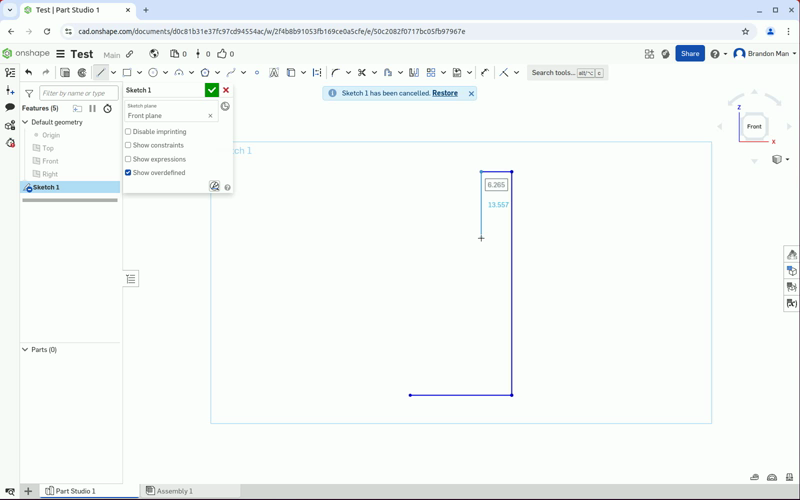
key(esc)
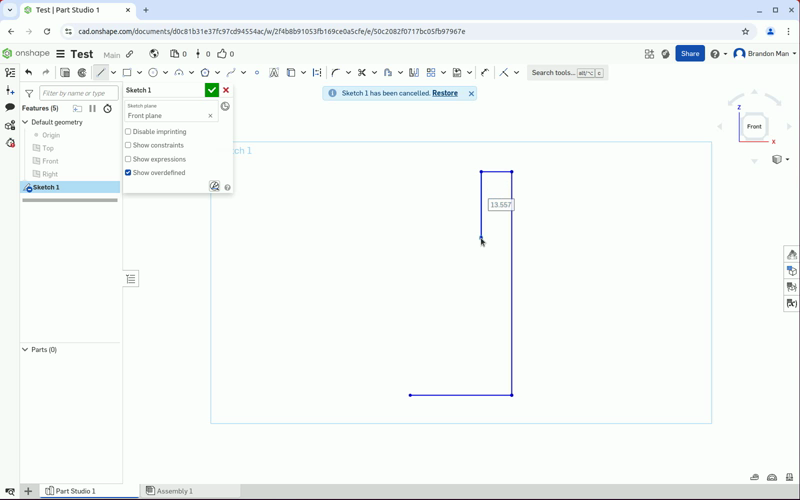
key(a)
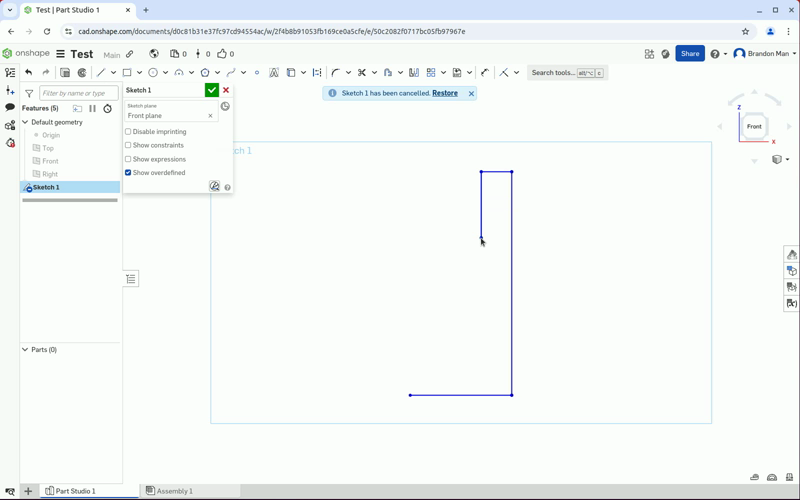
mouse_move(481, 237)
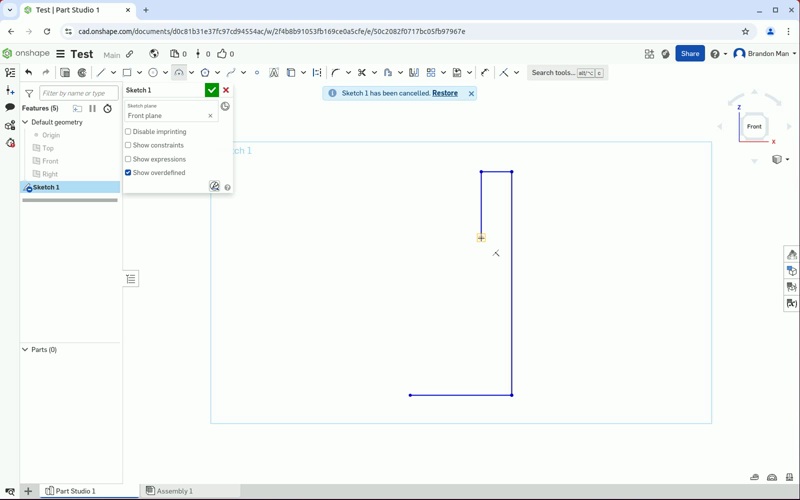
click(481, 237)
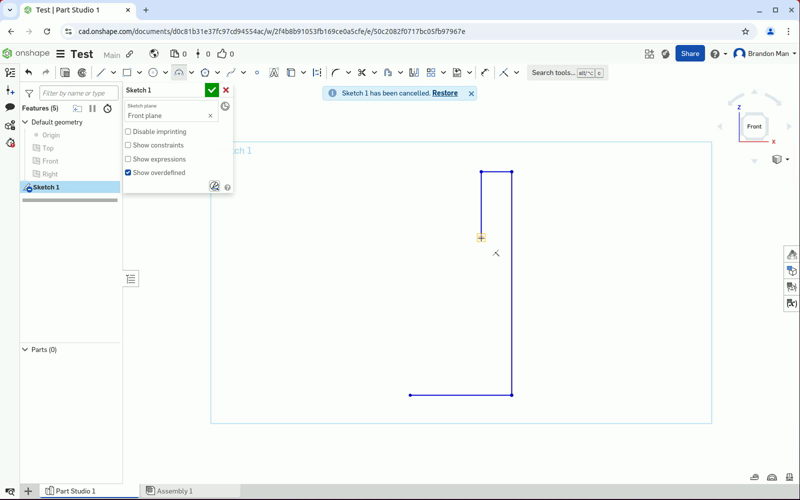
key_down(shift)
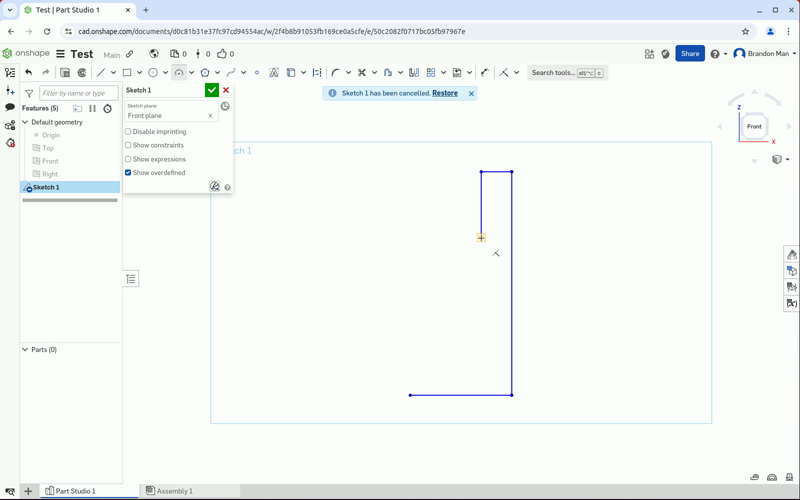
mouse_move(438, 237)
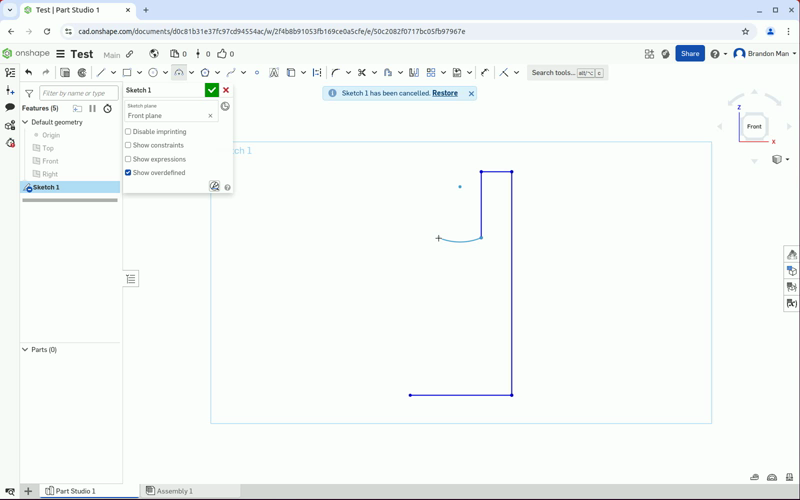
click(438, 237)
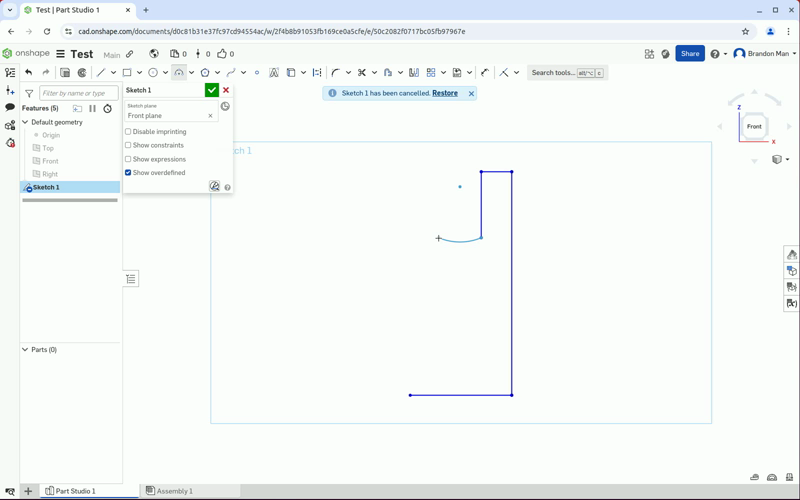
mouse_move(459, 258)
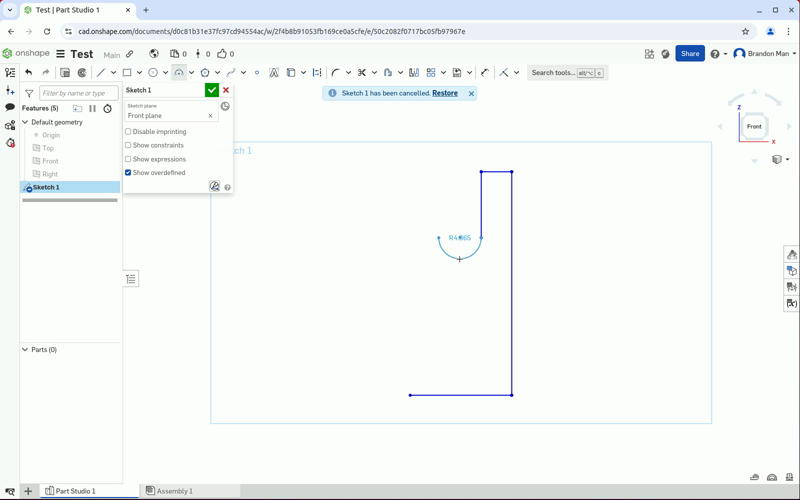
click(459, 258)
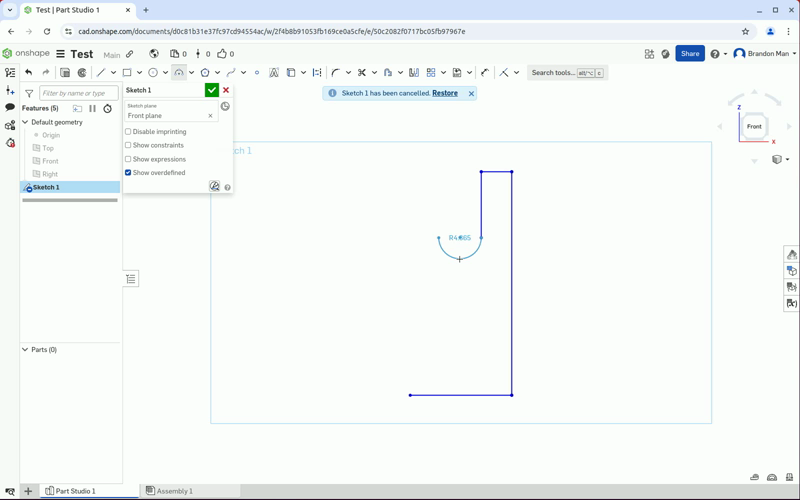
key_up(shift)
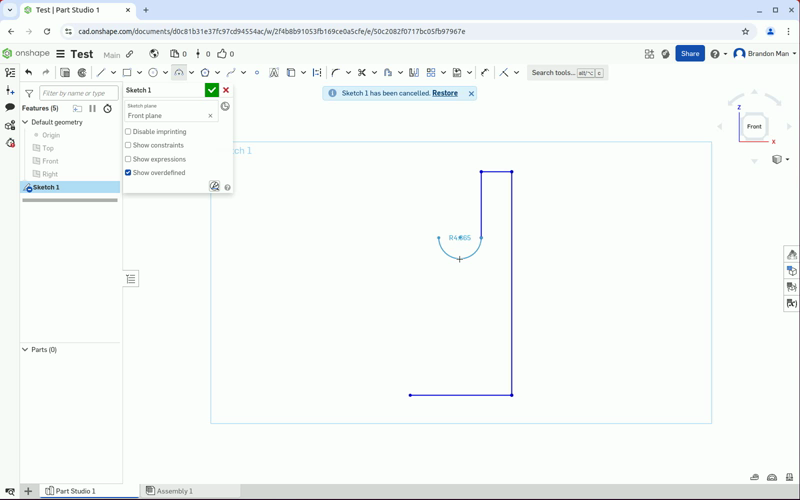
key(esc)
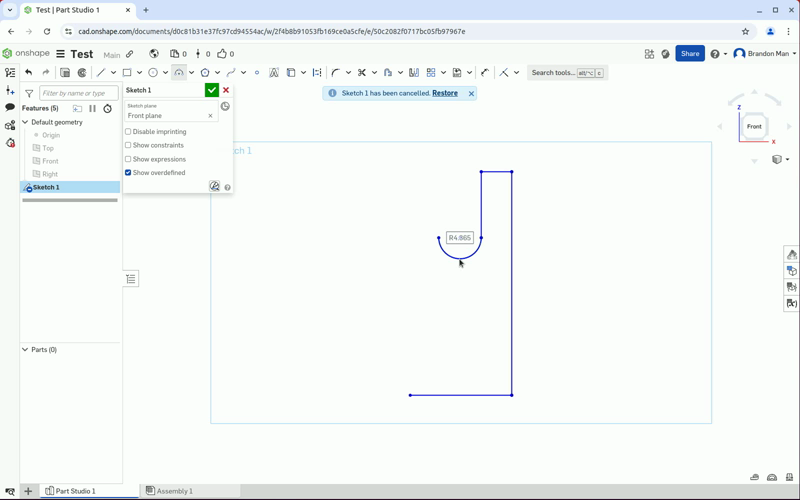
key(l)
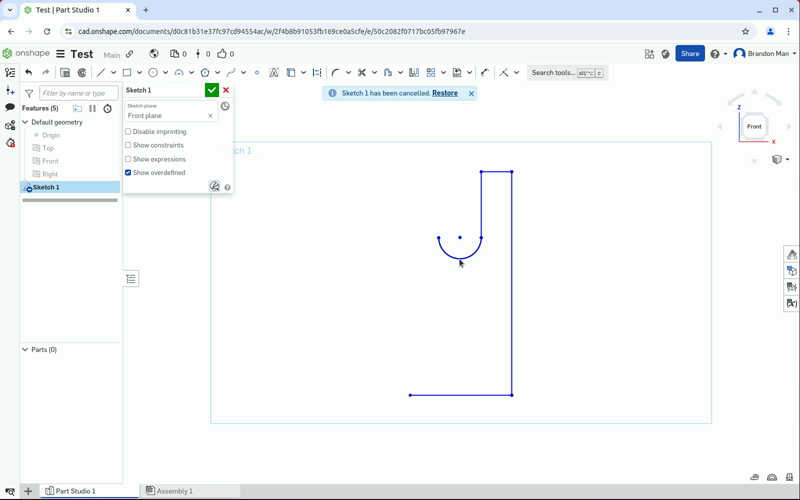
mouse_move(438, 237)
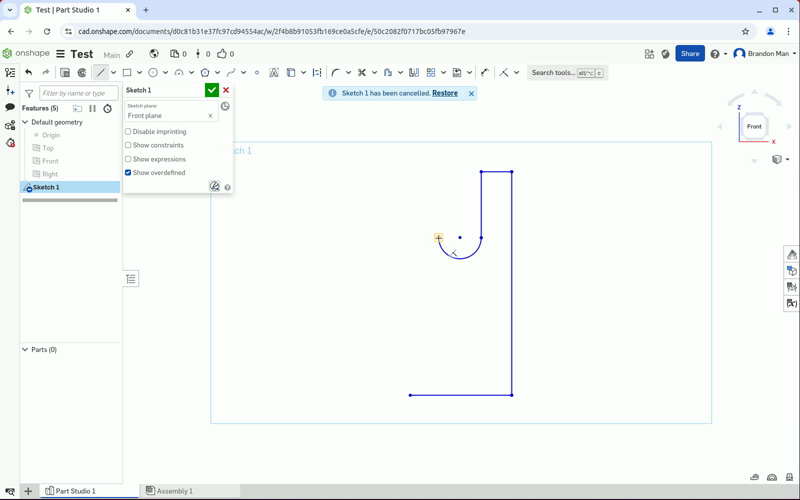
click(438, 237)
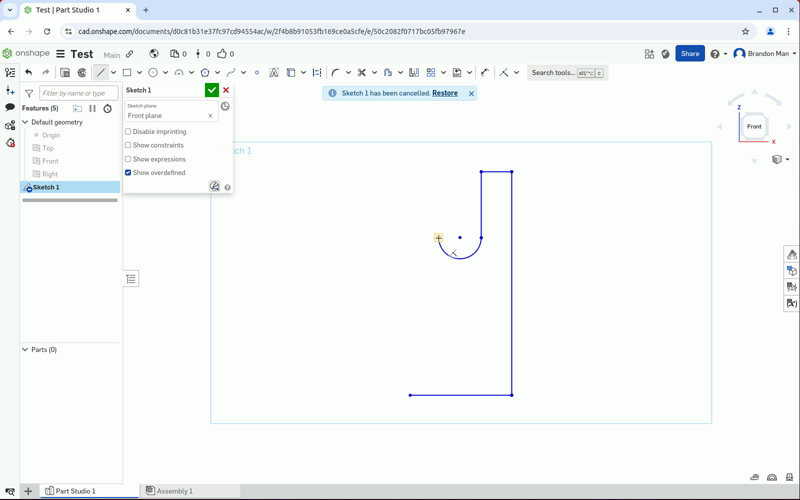
key_down(shift)
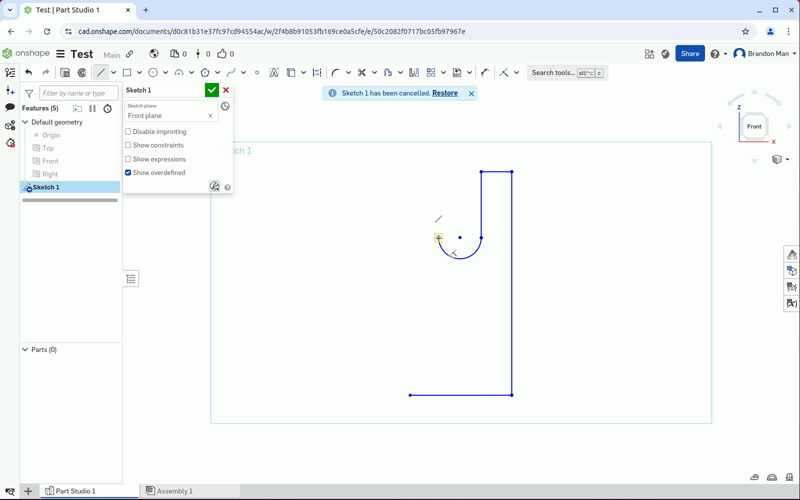
mouse_move(438, 171)
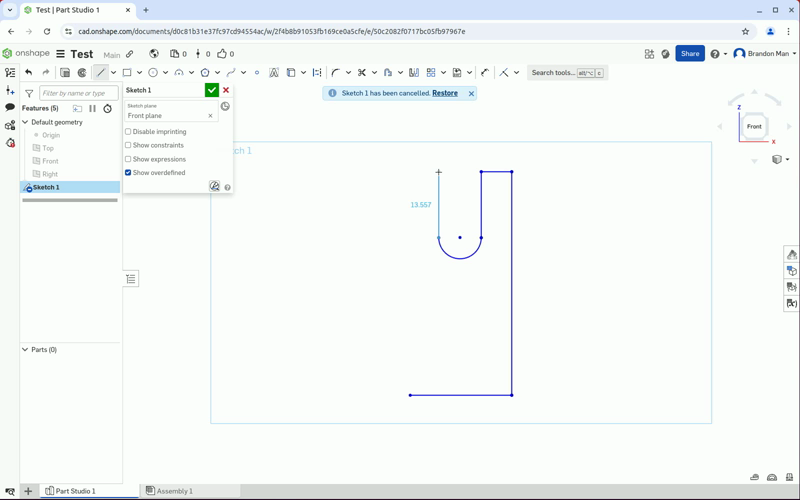
click(438, 171)
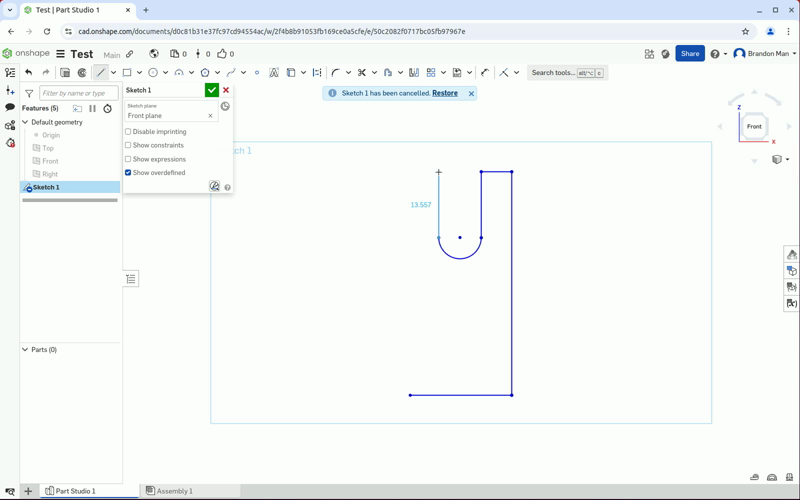
key_up(shift)
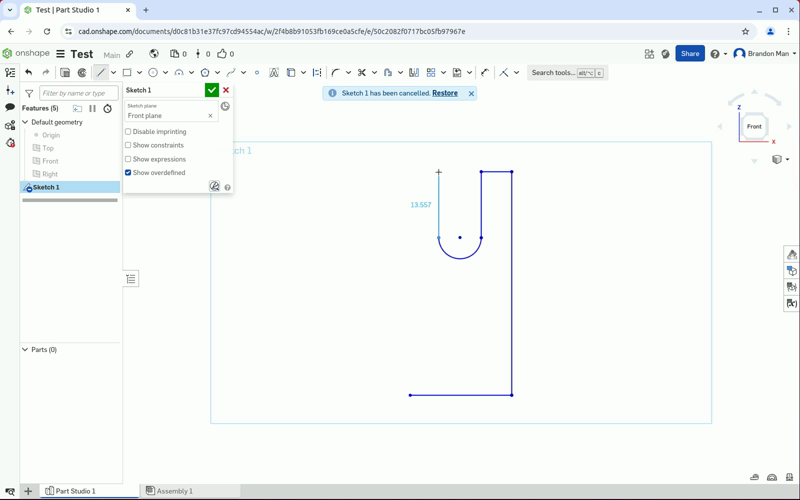
key_down(shift)
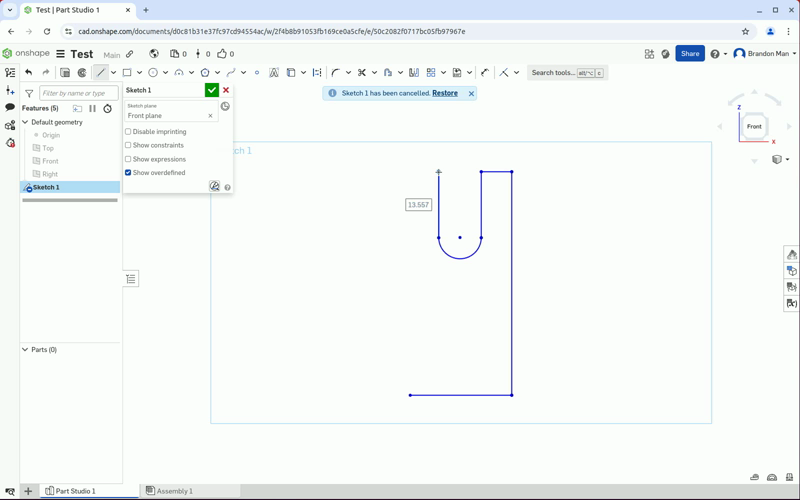
mouse_move(468, 171)
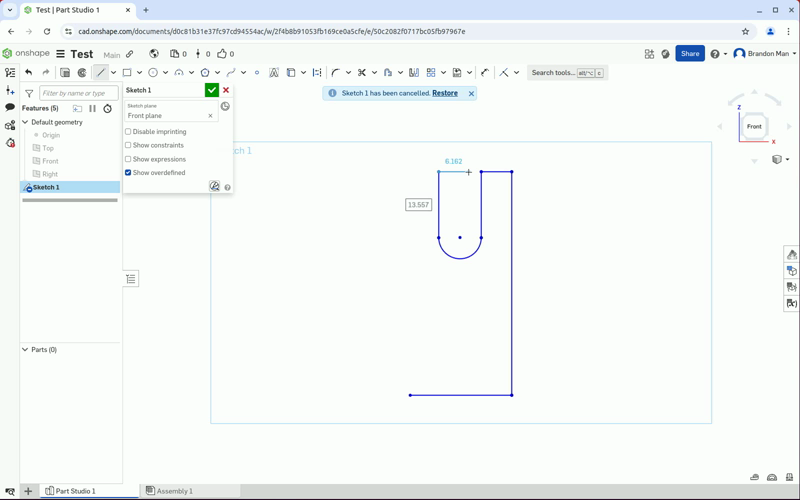
mouse_move(410, 171)
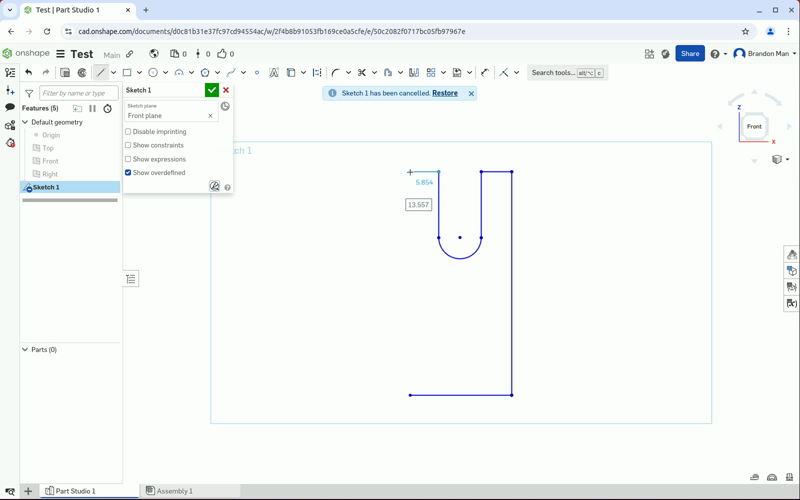
click(410, 171)
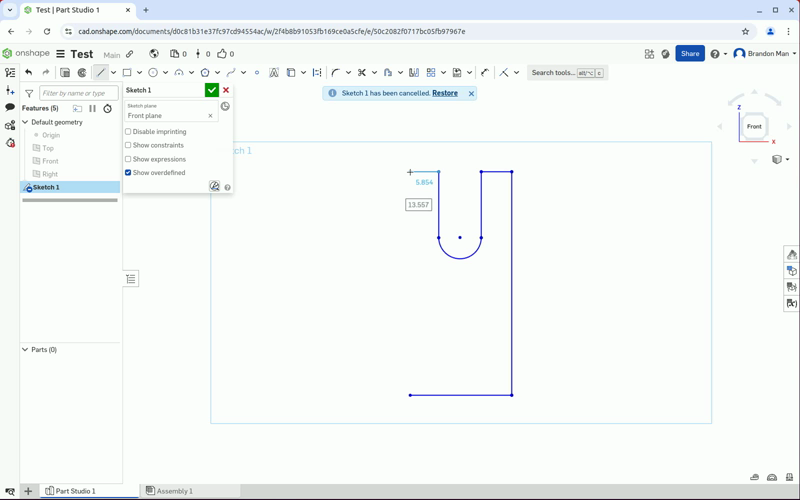
key_up(shift)
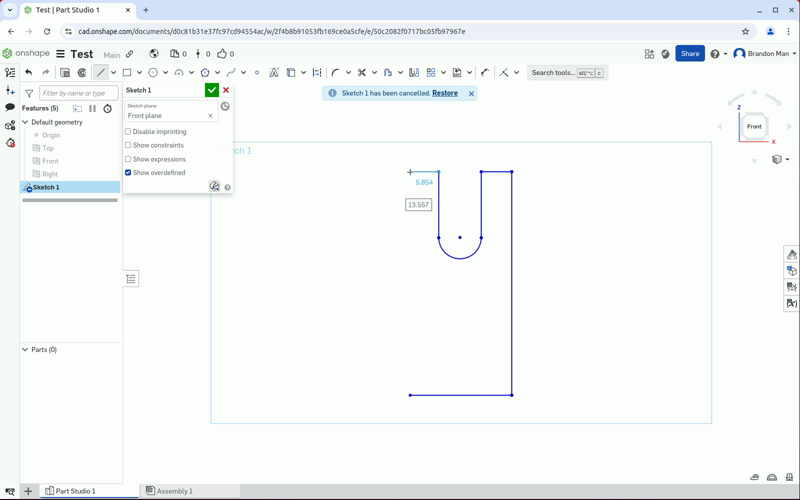
key_down(shift)
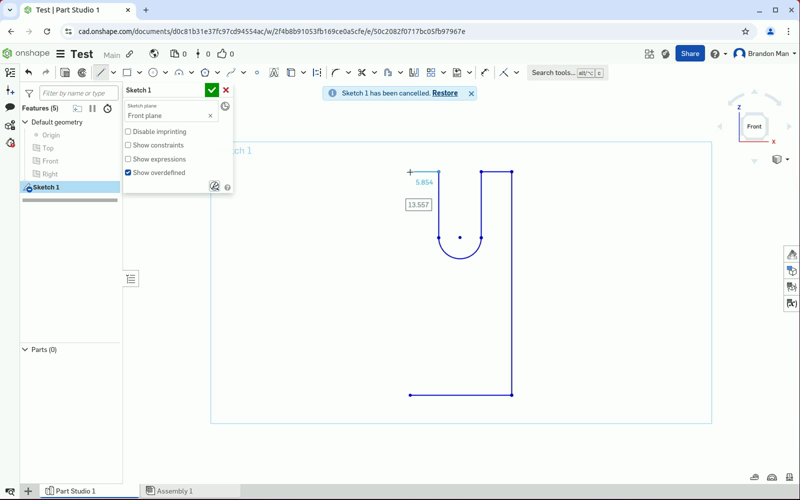
mouse_move(410, 395)
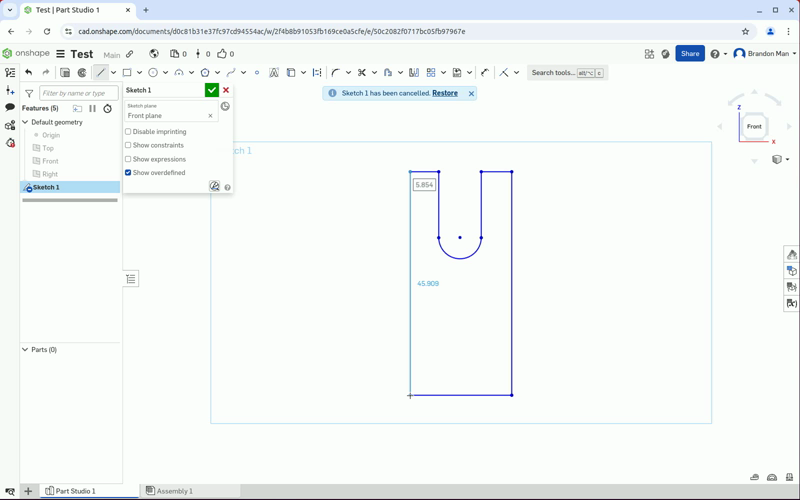
key_up(shift)
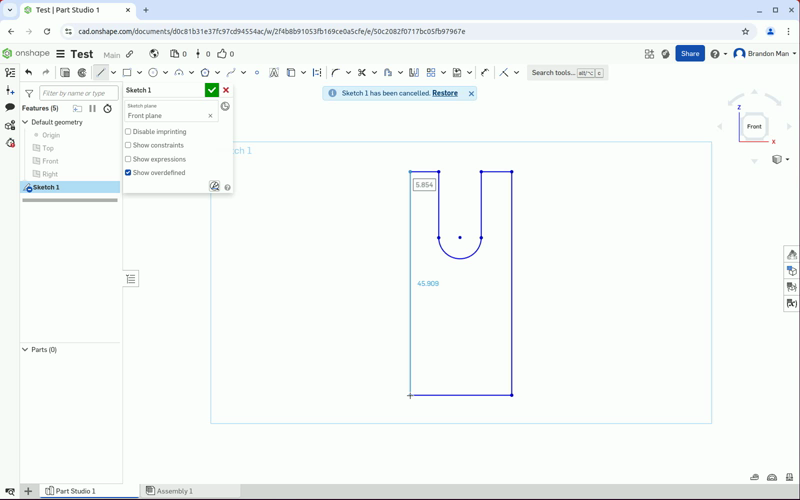
click(410, 395)
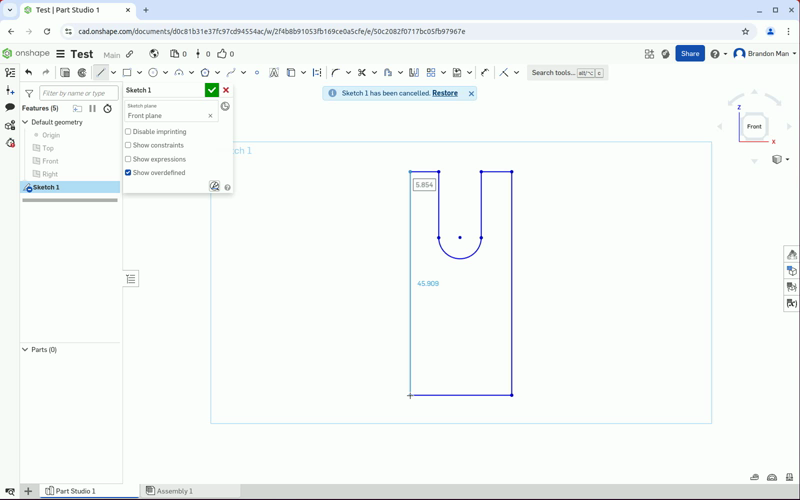
key(esc)
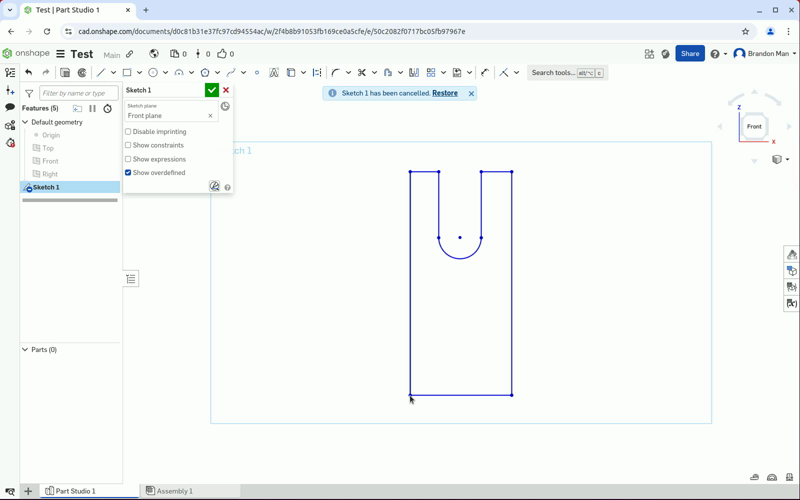
mouse_move(467, 272)
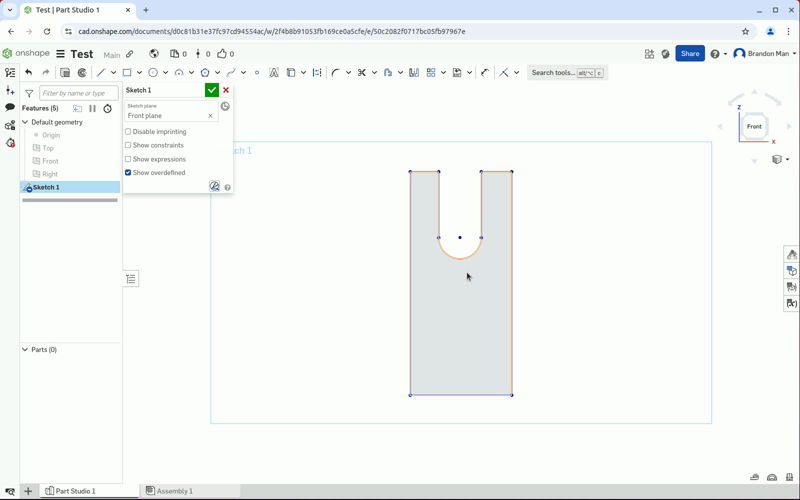
scroll(6)
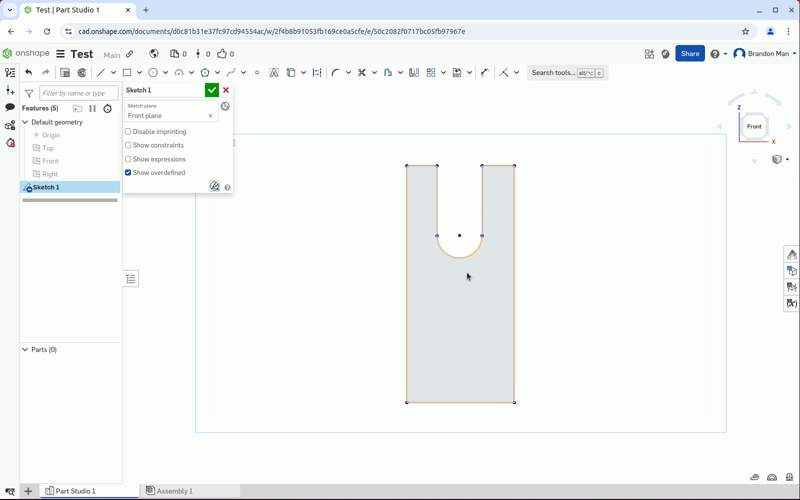
scroll(6)
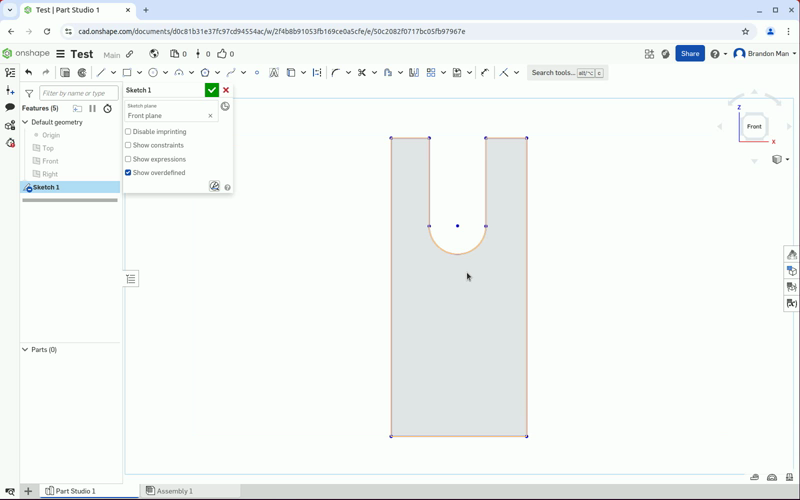
scroll(6)
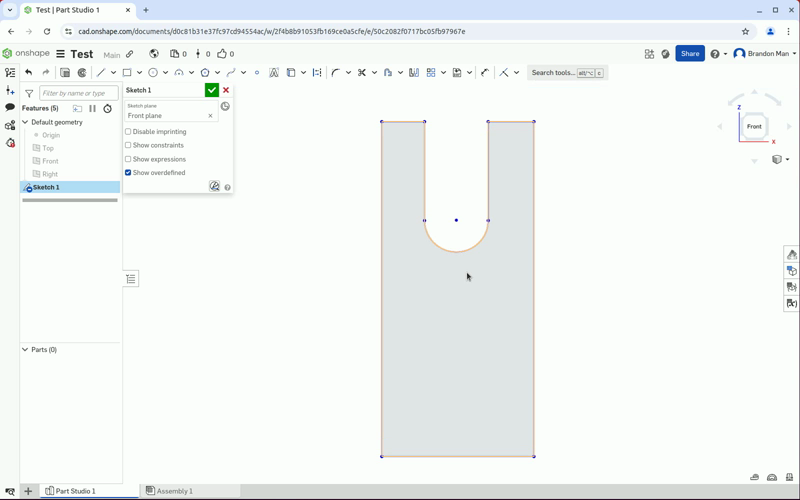
scroll(6)
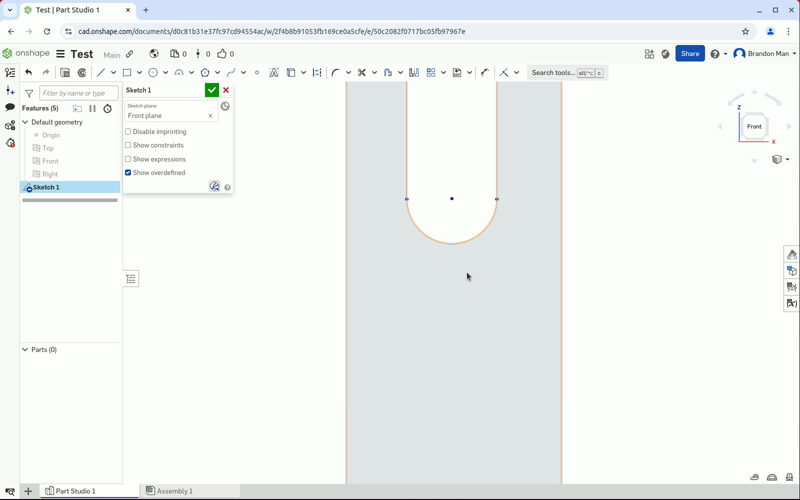
scroll(6)
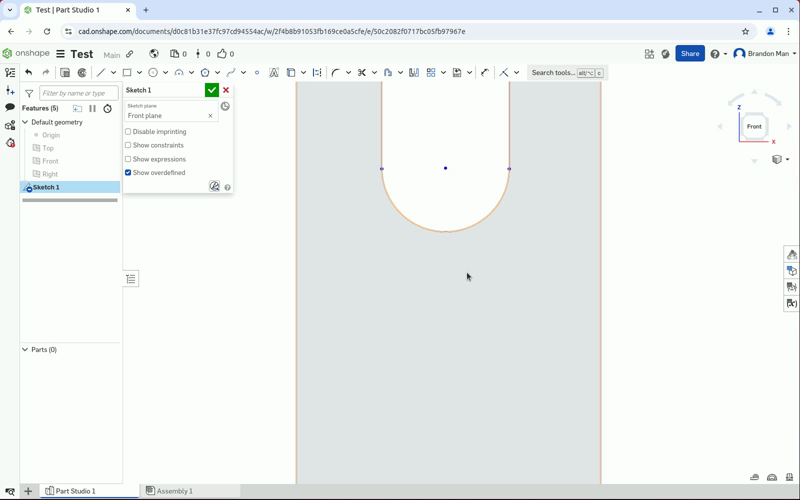
scroll(6)
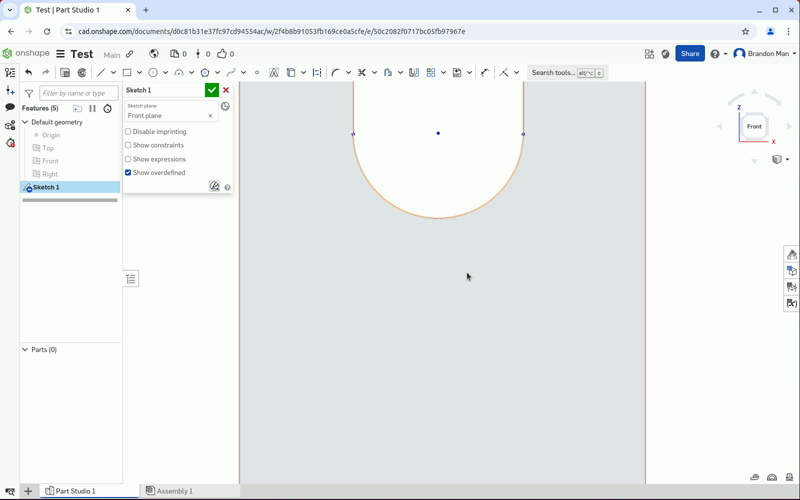
scroll(6)
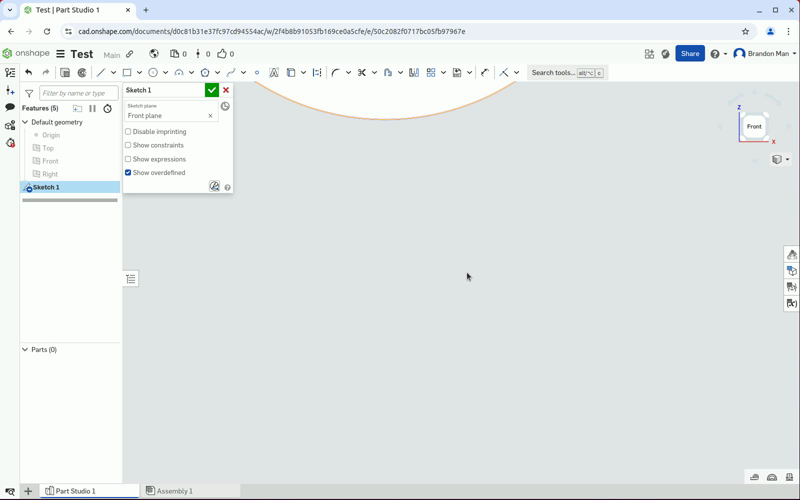
click(467, 272)
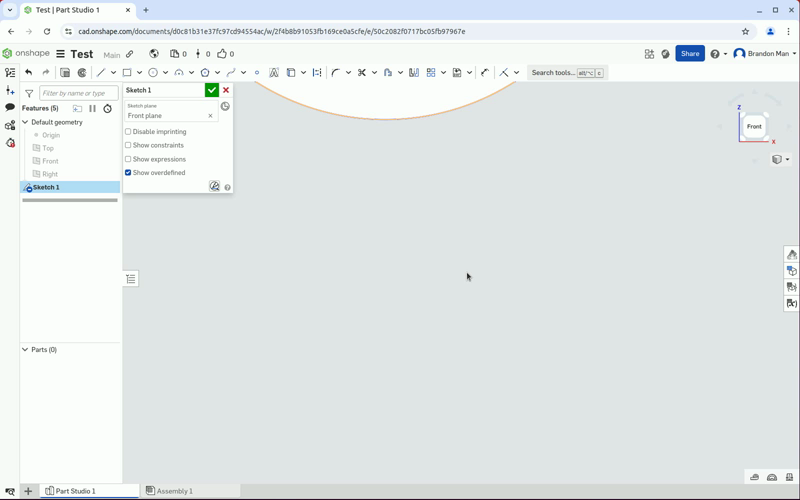
scroll(-6)
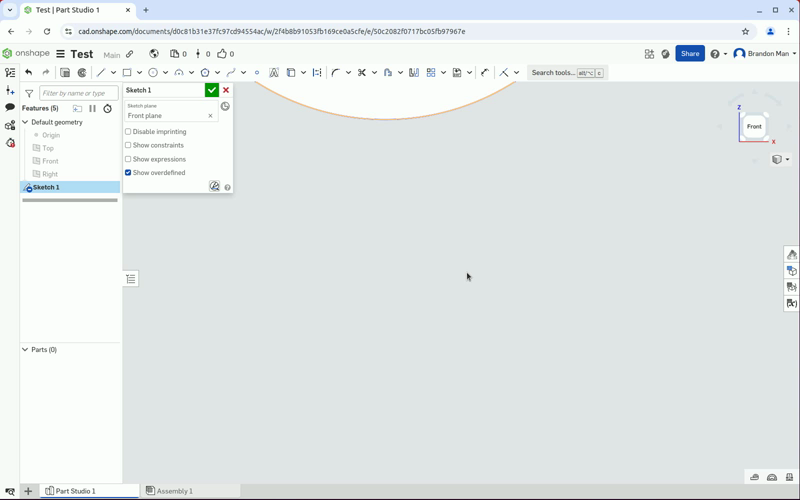
scroll(-6)
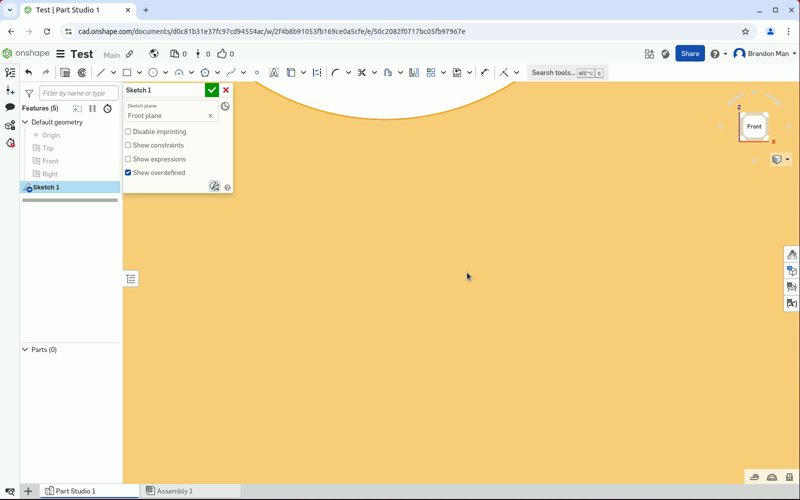
scroll(-6)
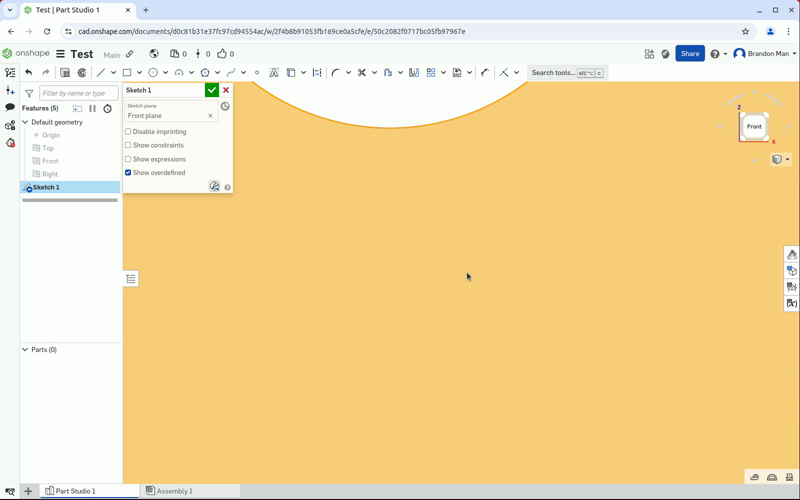
scroll(-6)
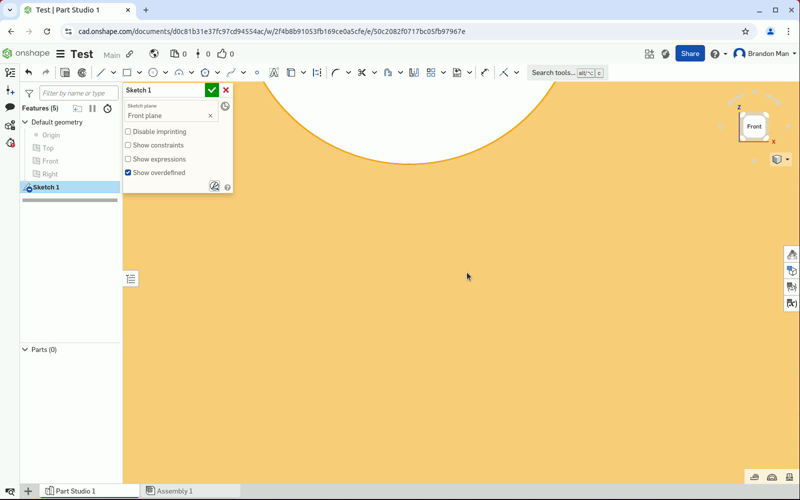
scroll(-6)
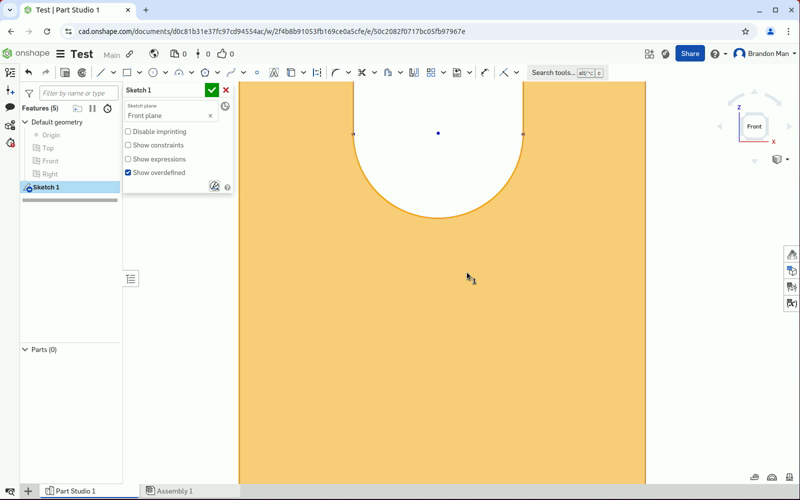
scroll(-6)
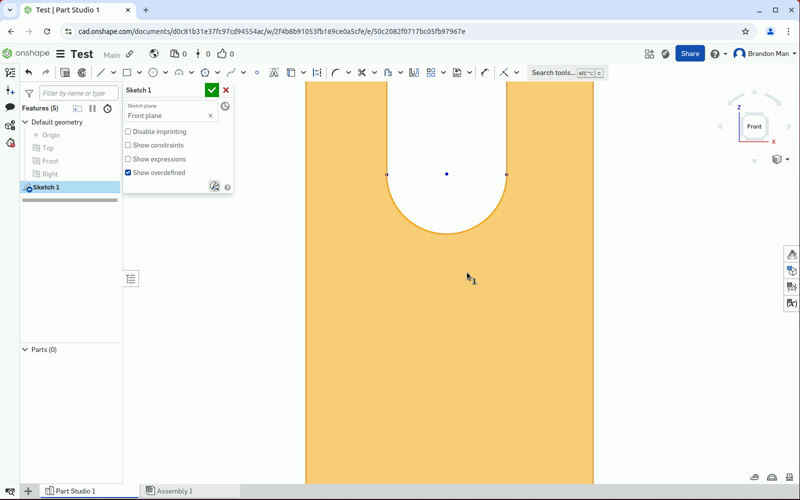
scroll(-6)
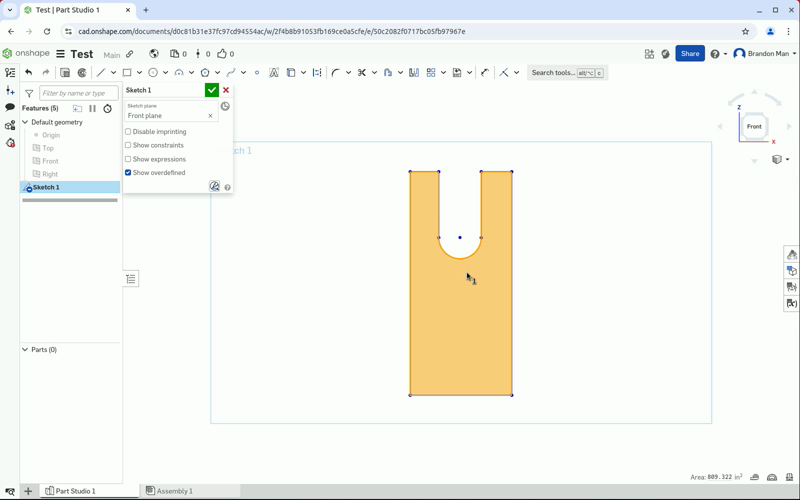
mouse_move(73, 352)
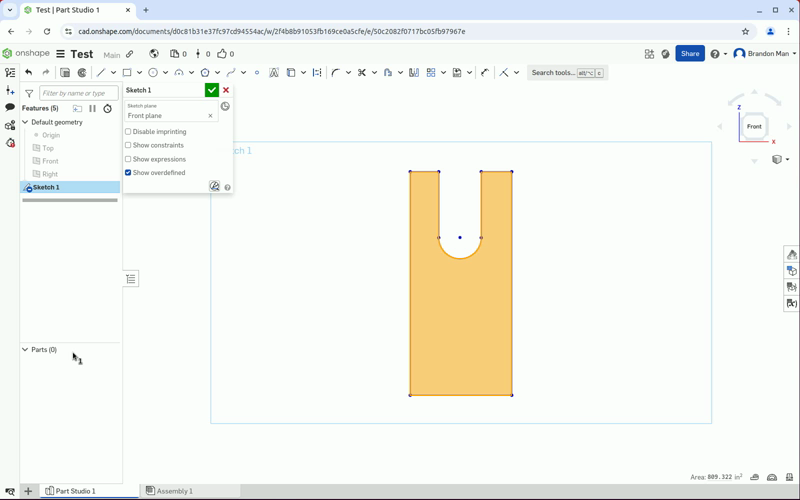
key(shift+y)
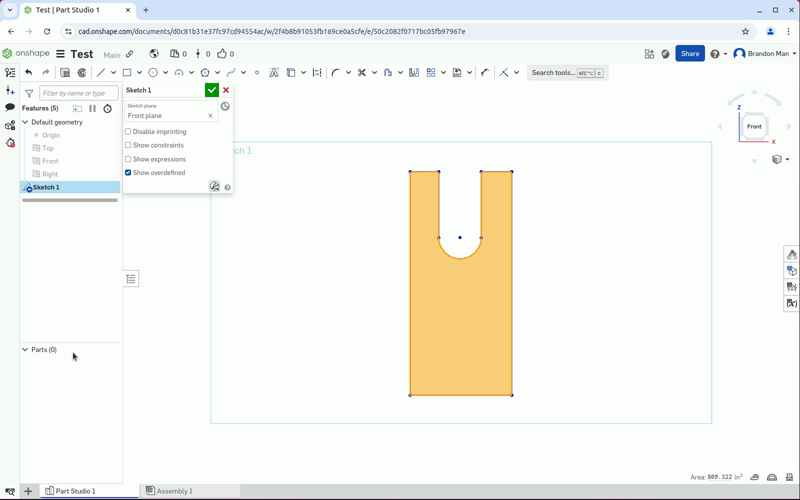
key(shift+e)
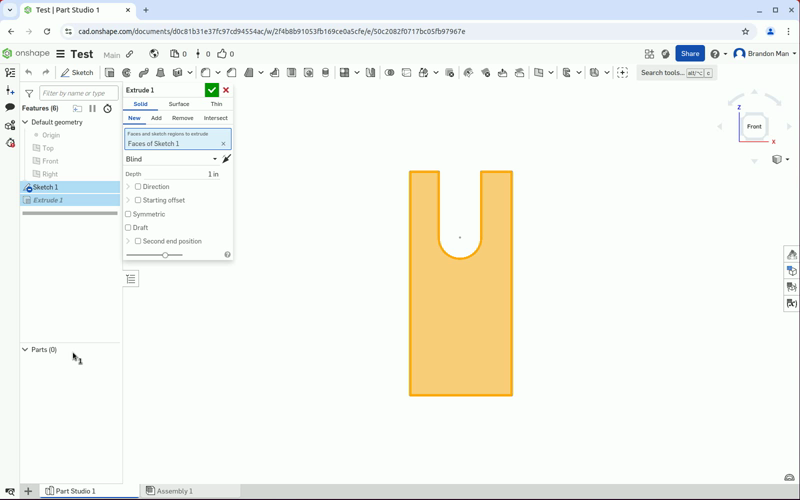
mouse_move(143, 106)
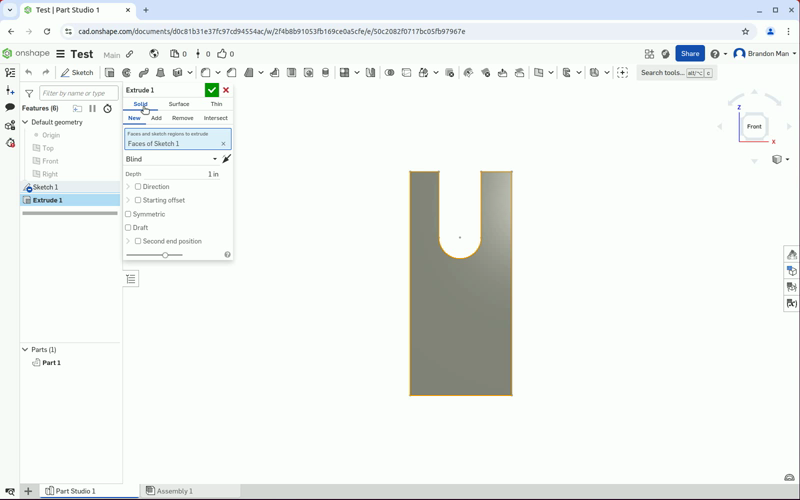
click(143, 106)
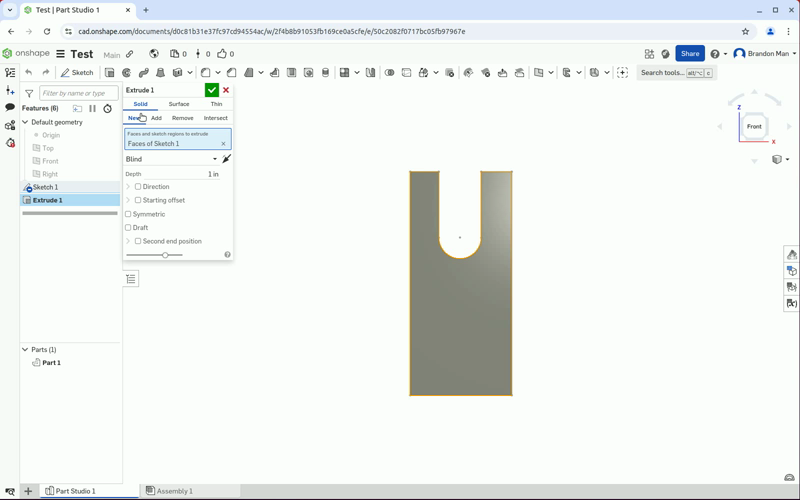
mouse_move(137, 120)
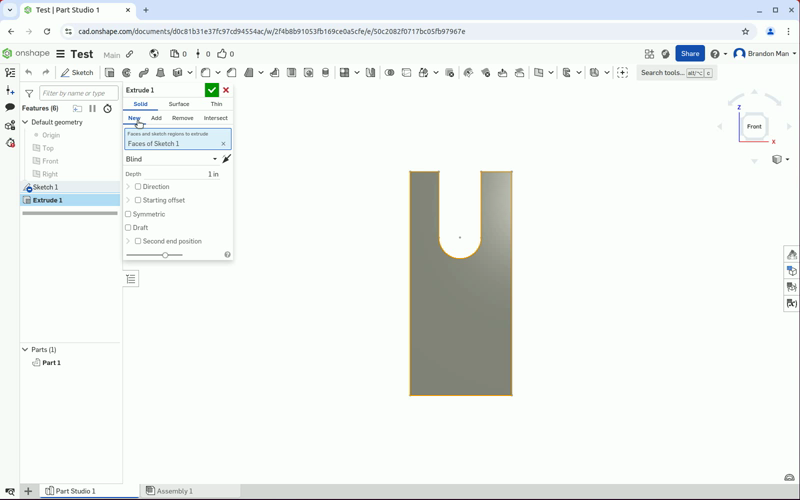
click(137, 120)
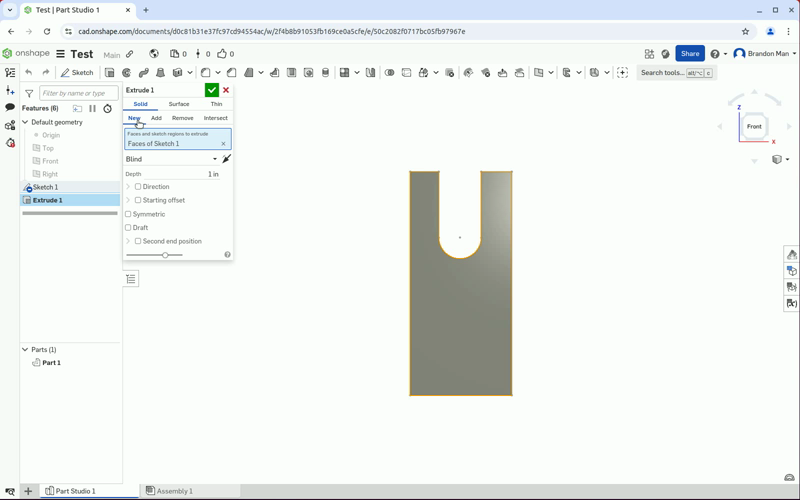
key(tab, 4)
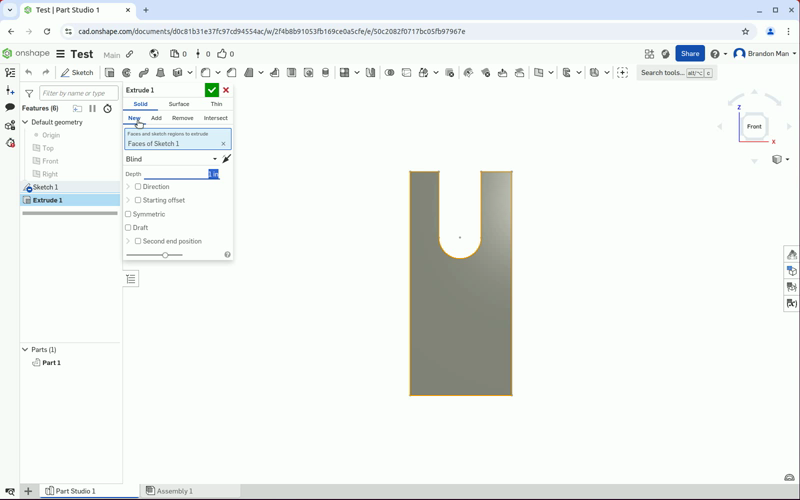
text(5.536)
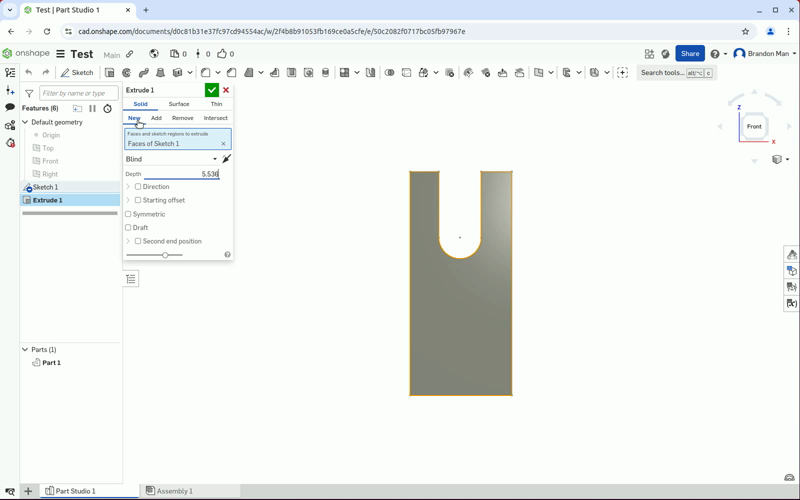
key(enter)
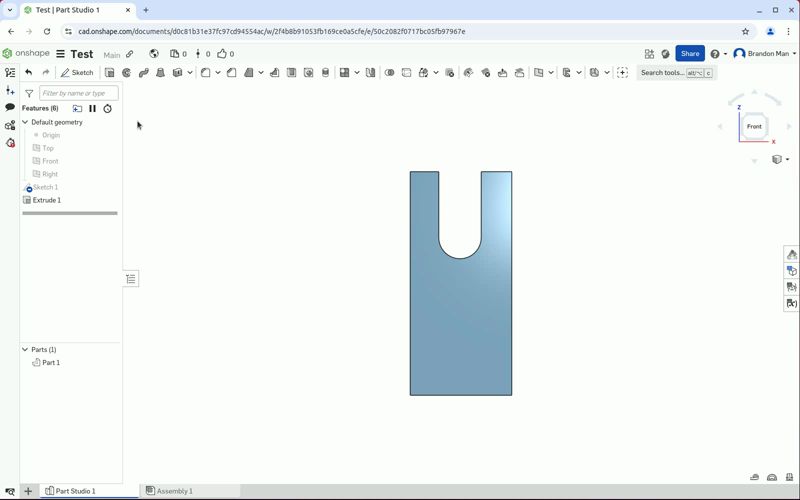
key(shift+h)
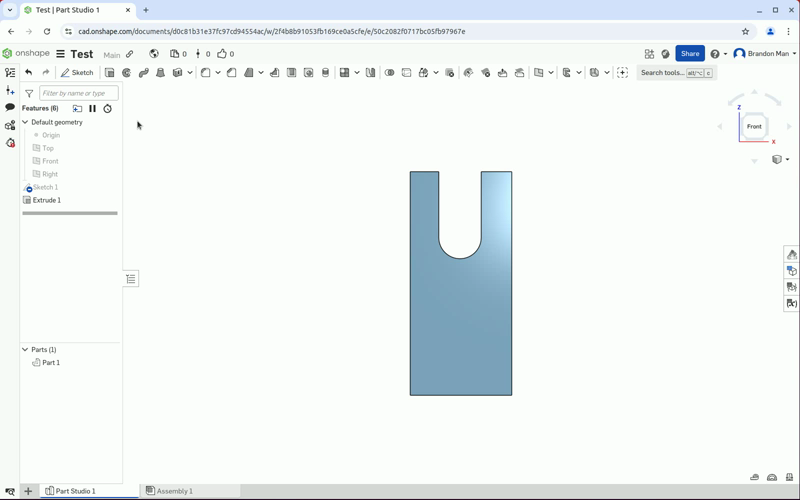
key(shift+h)
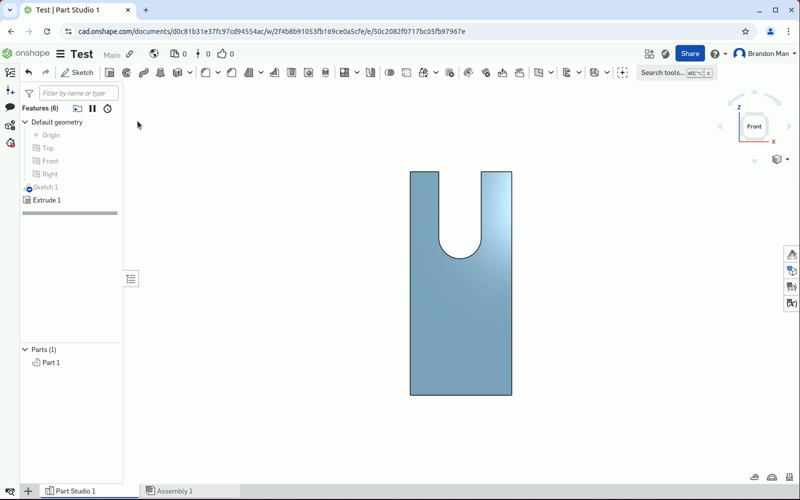
mouse_move(73, 189)
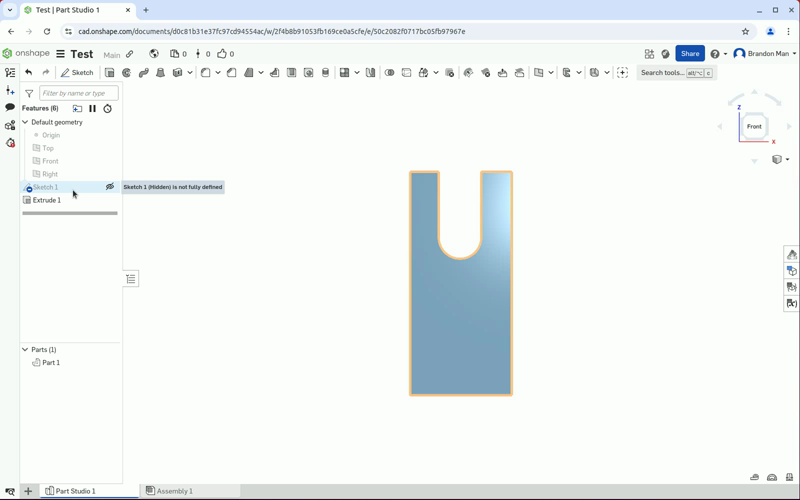
click(73, 189)
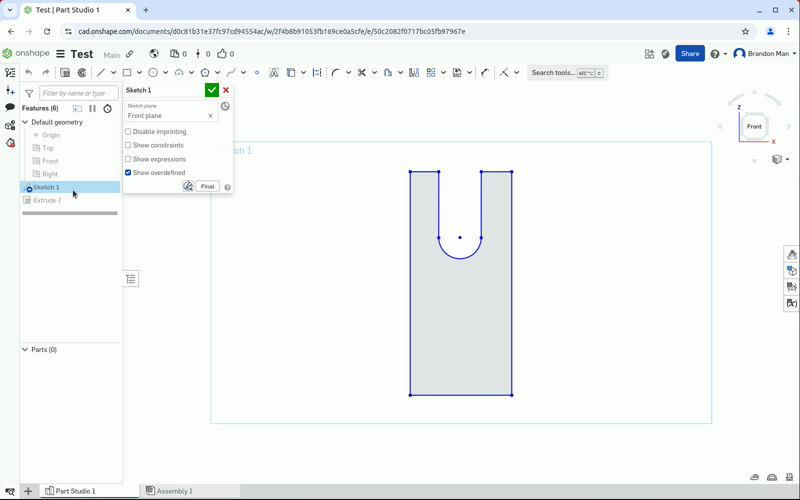
mouse_move(229, 92)
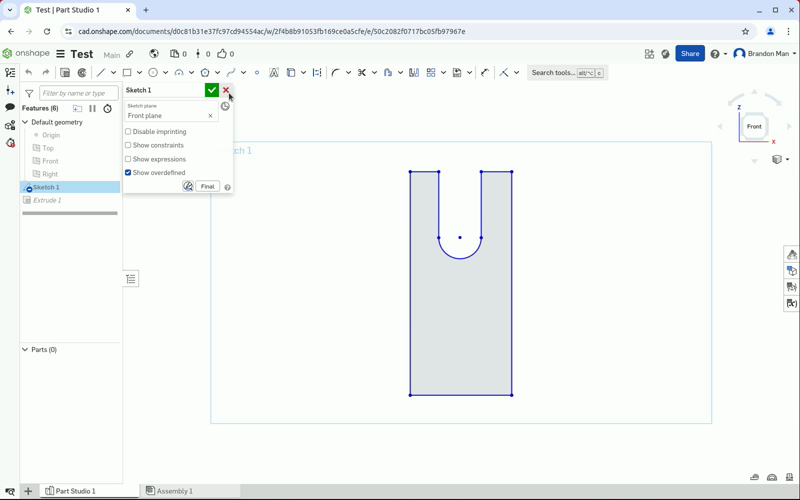
click(229, 92)
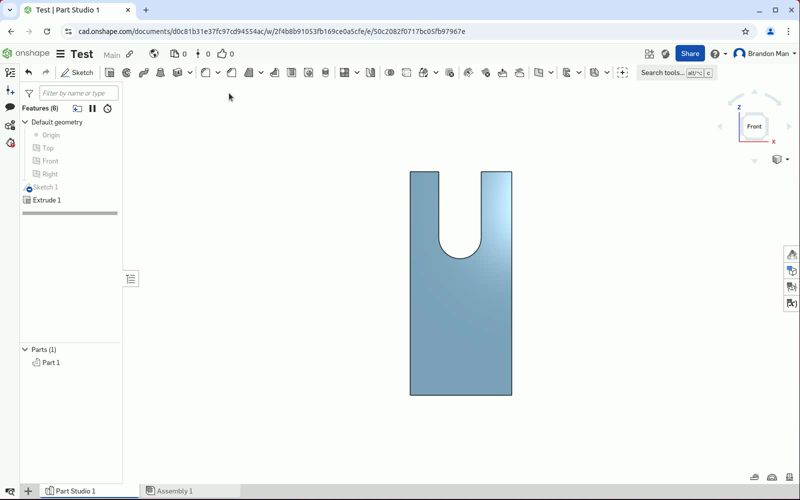
mouse_move(541, 75)
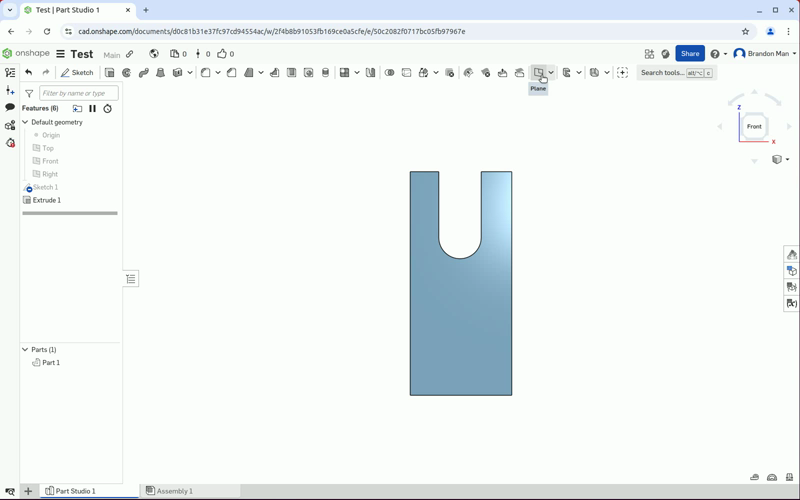
click(541, 75)
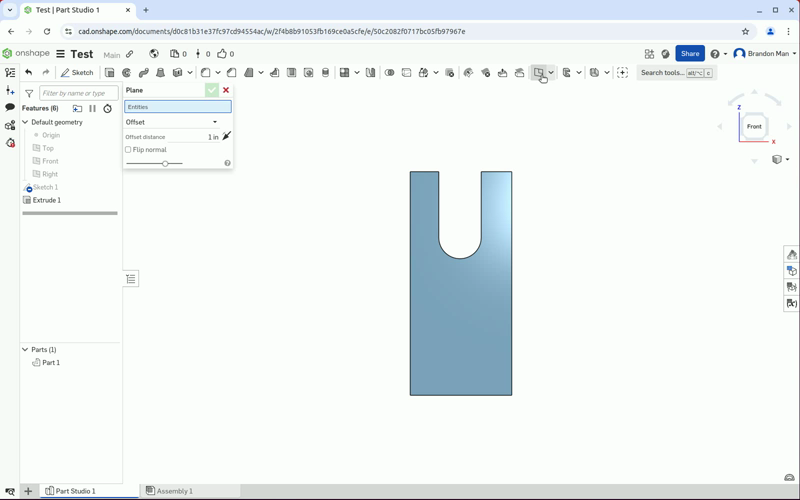
mouse_move(73, 163)
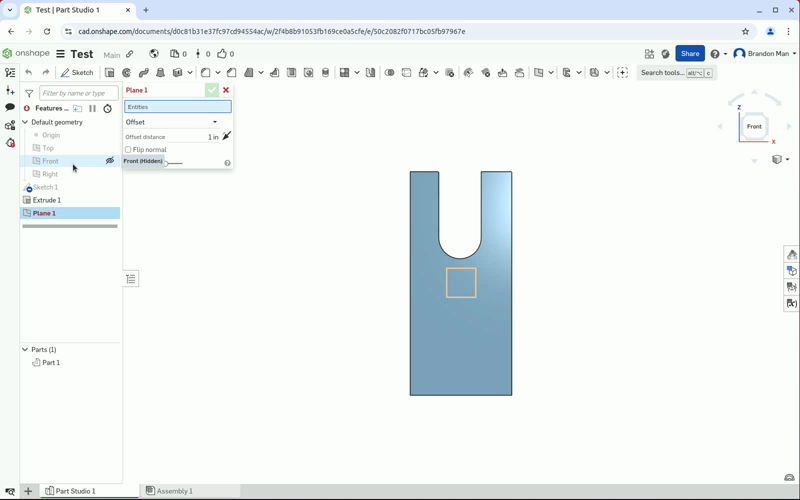
click(73, 163)
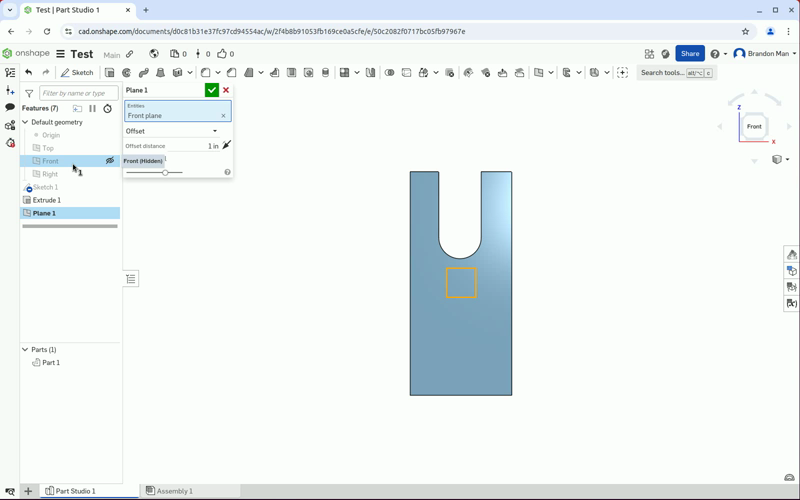
key(tab, 2)
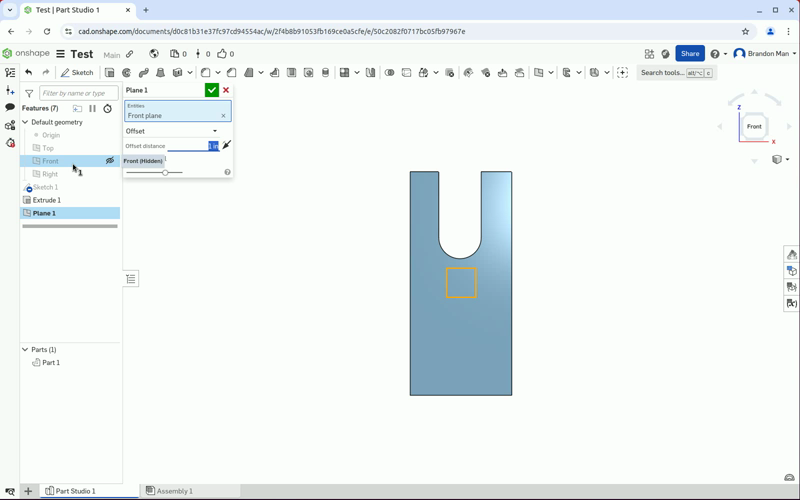
text(5.546)
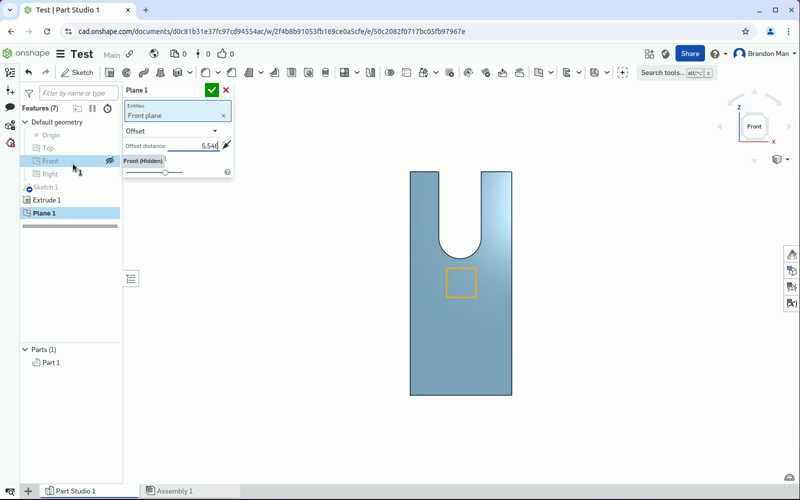
key(enter, 2)
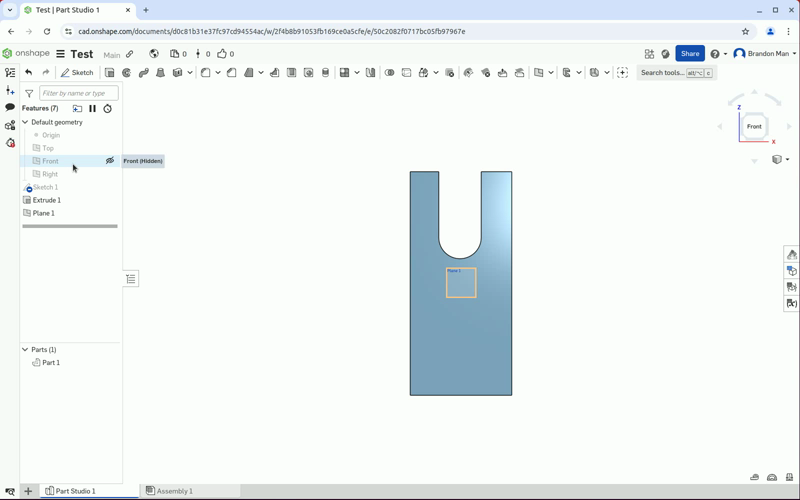
key(shift+s)
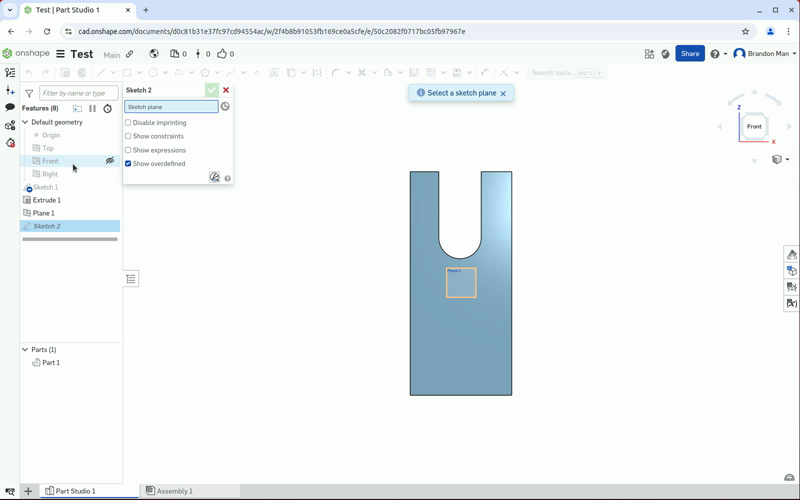
mouse_move(73, 215)
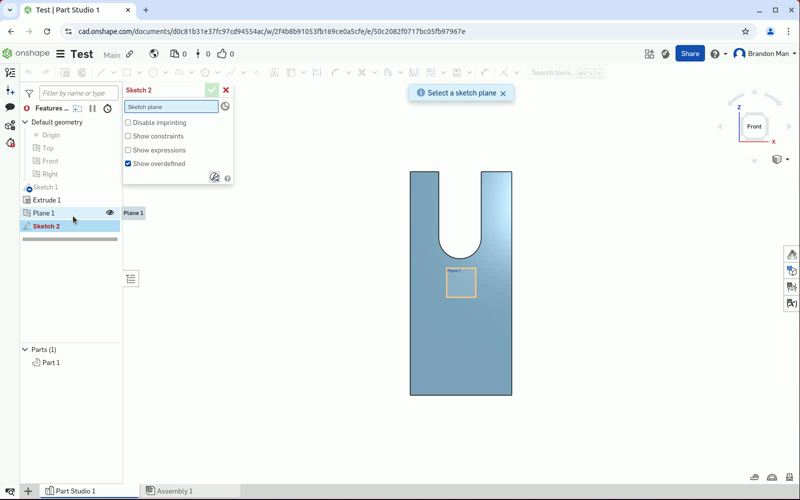
click(73, 215)
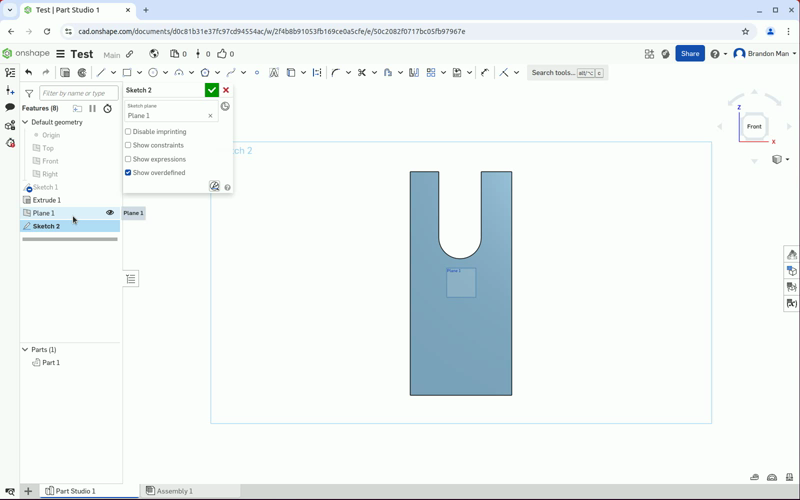
mouse_move(73, 352)
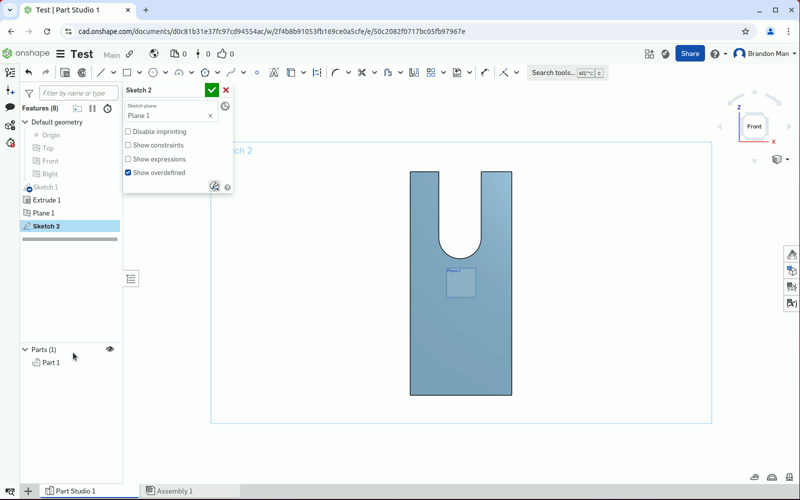
key(y)
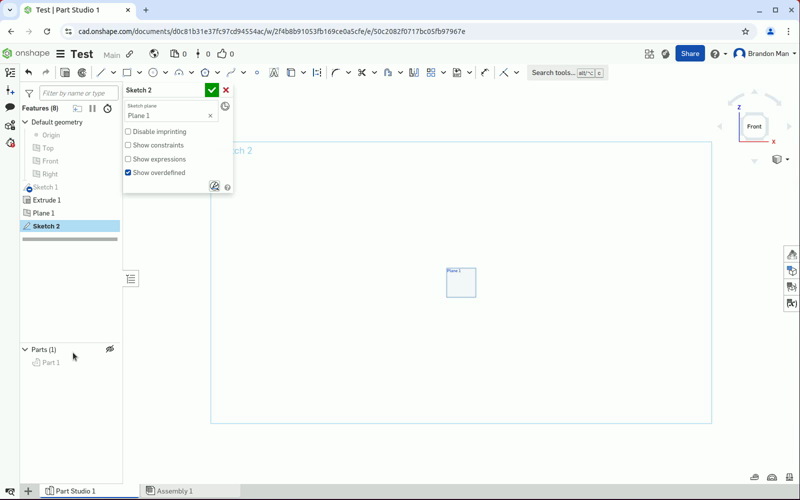
key(l)
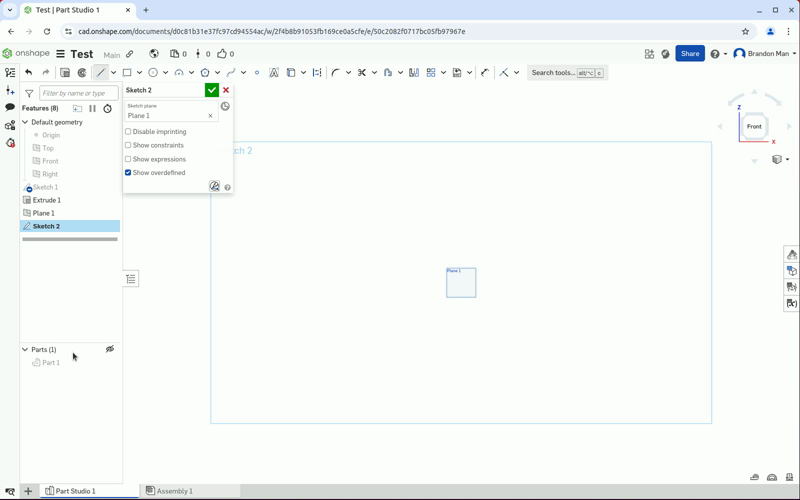
key_down(shift)
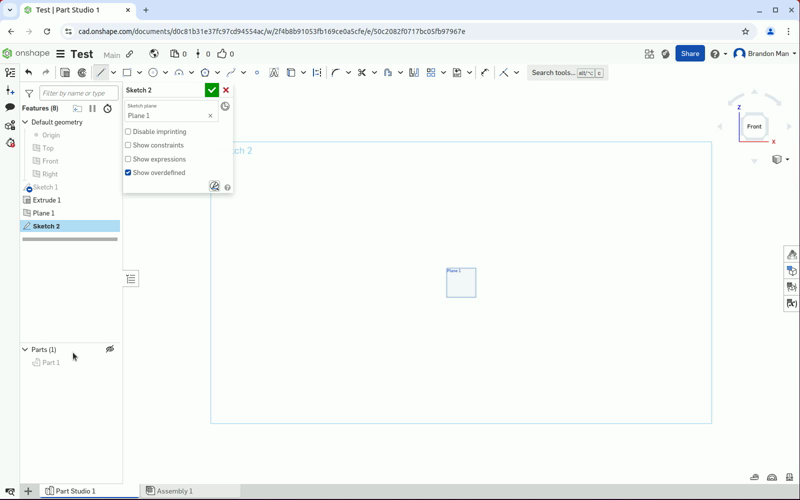
mouse_move(410, 395)
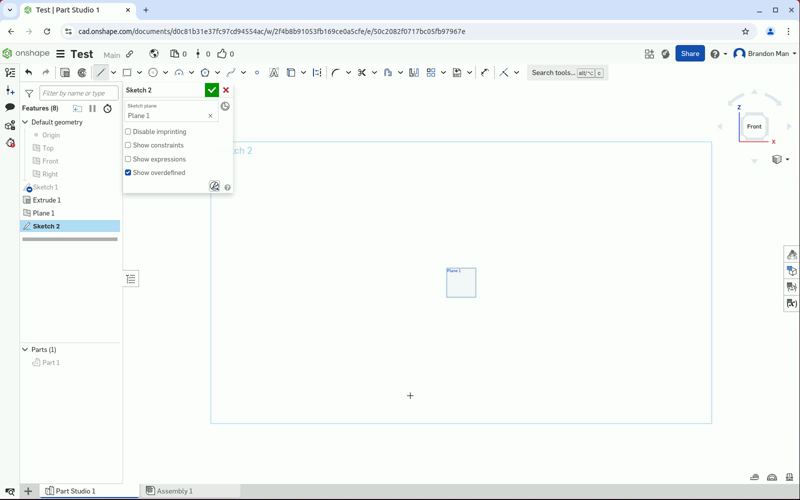
click(410, 395)
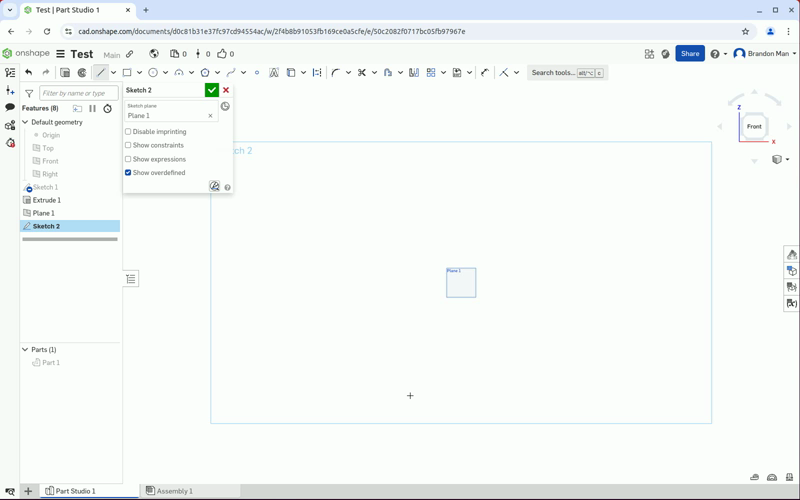
key_up(shift)
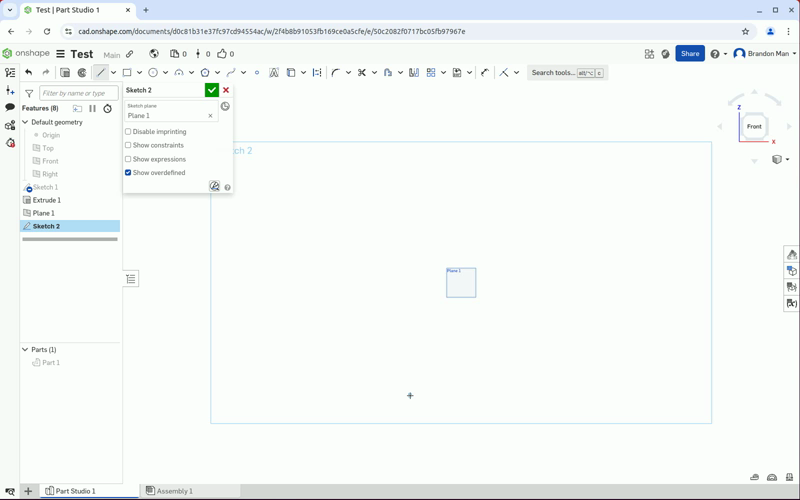
key_down(shift)
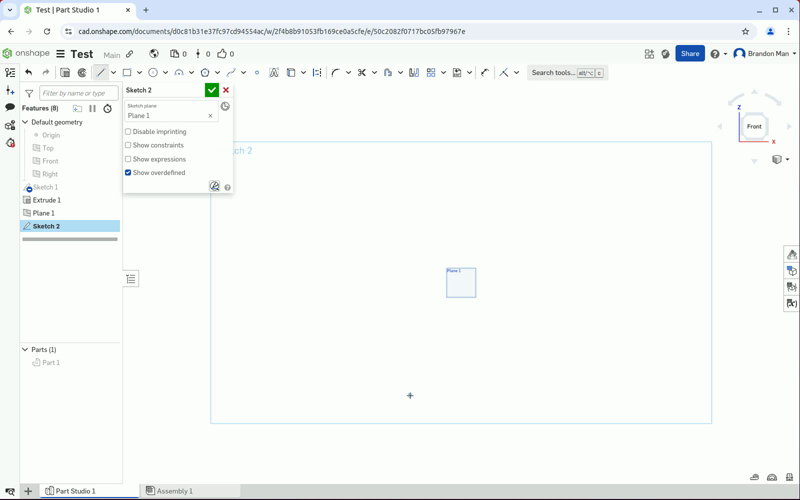
mouse_move(511, 395)
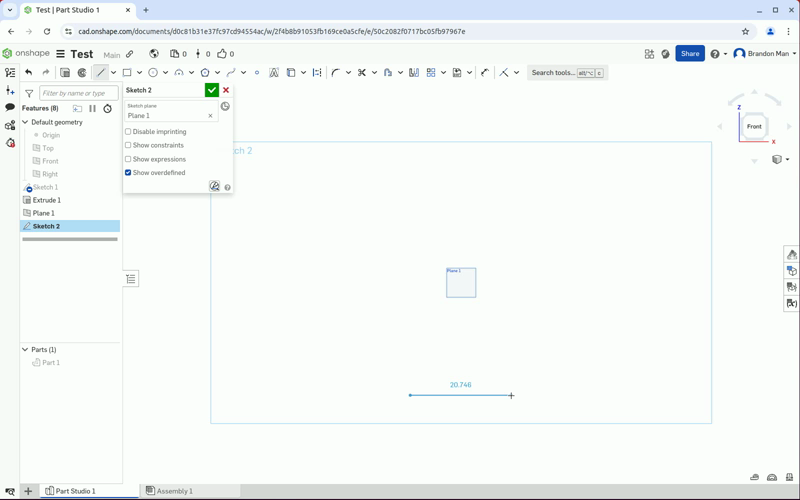
click(511, 395)
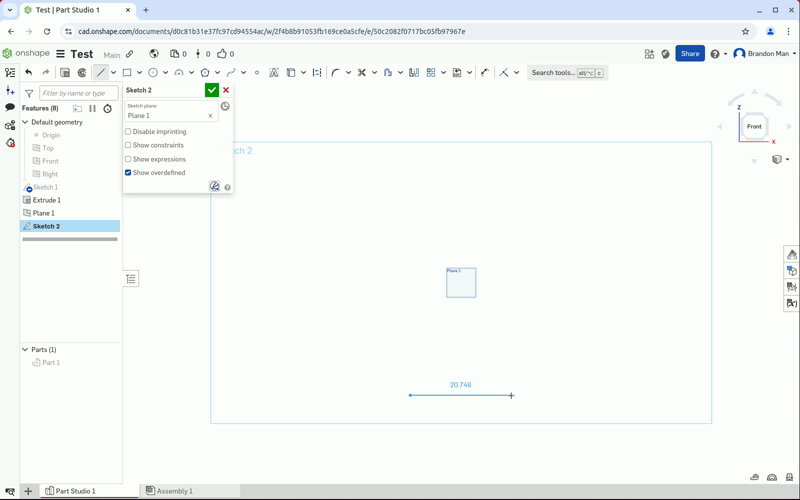
key_up(shift)
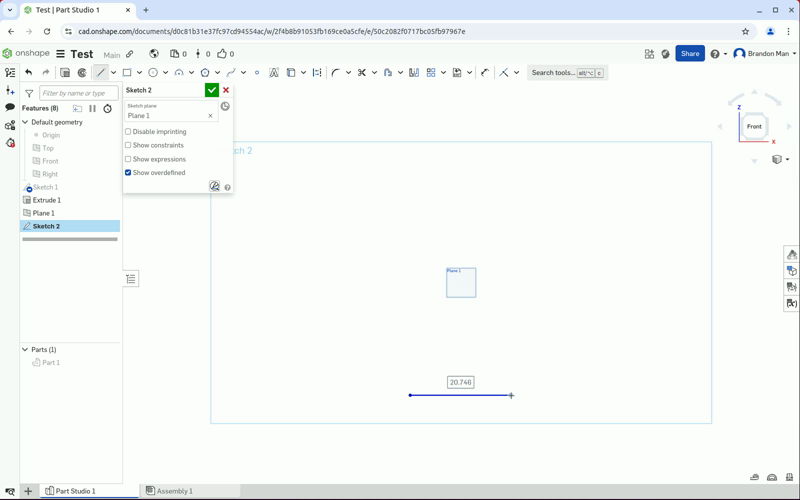
key_down(shift)
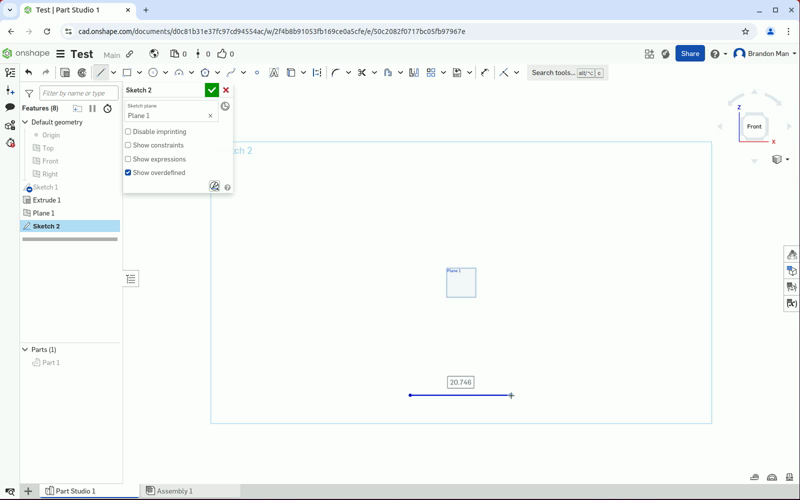
mouse_move(541, 395)
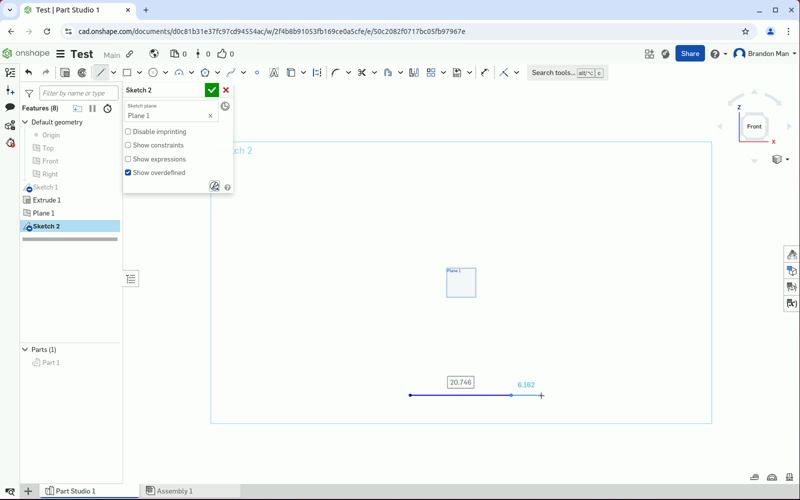
mouse_move(511, 354)
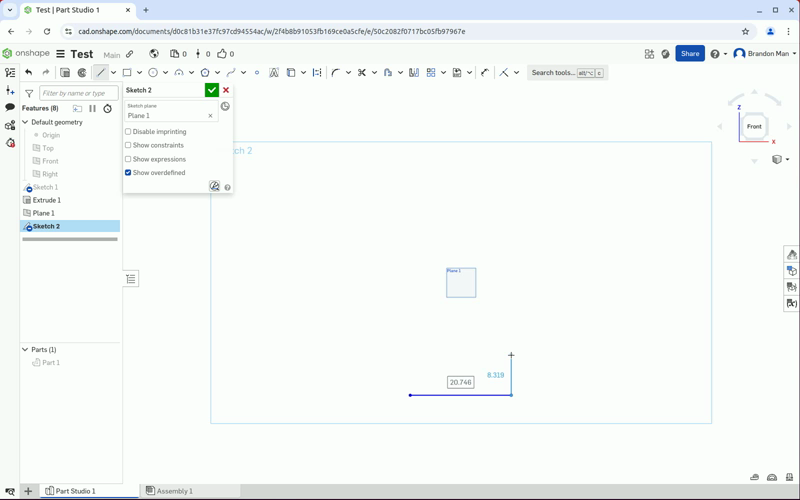
click(511, 354)
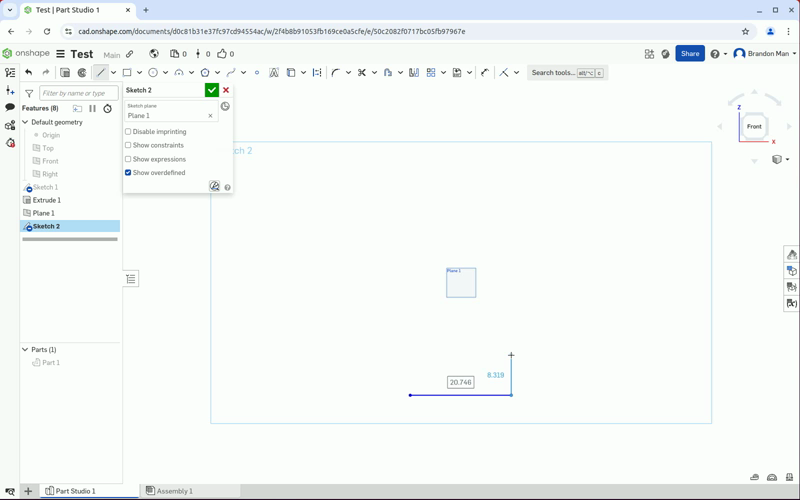
key_up(shift)
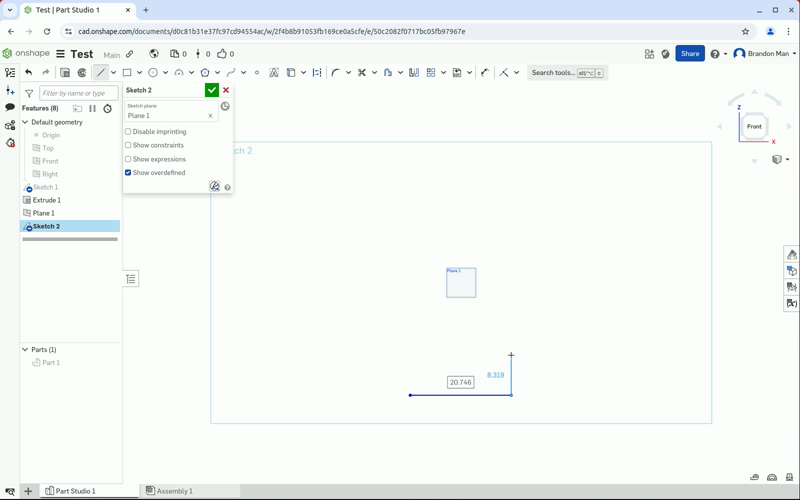
key_down(shift)
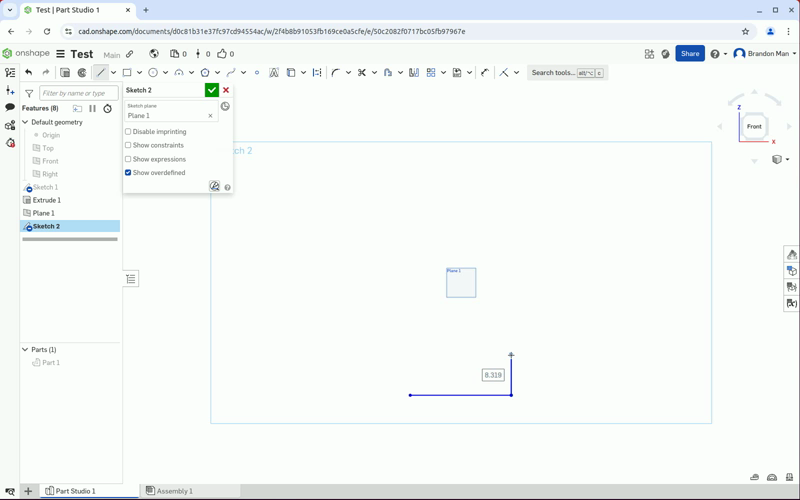
mouse_move(410, 354)
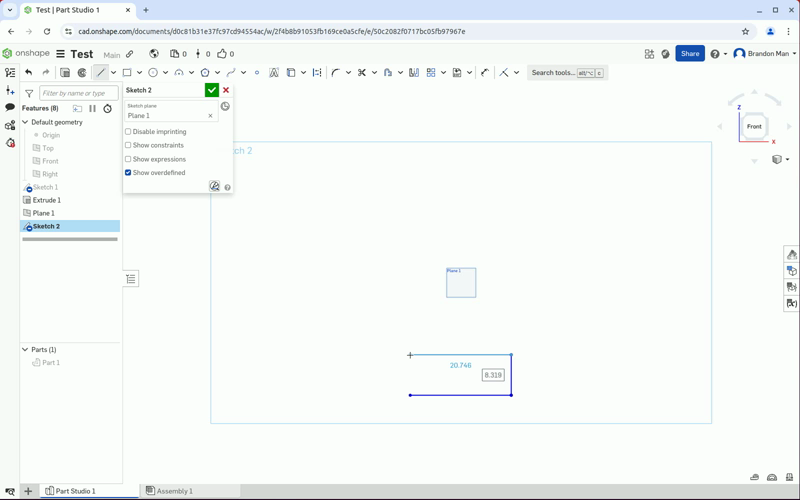
click(410, 354)
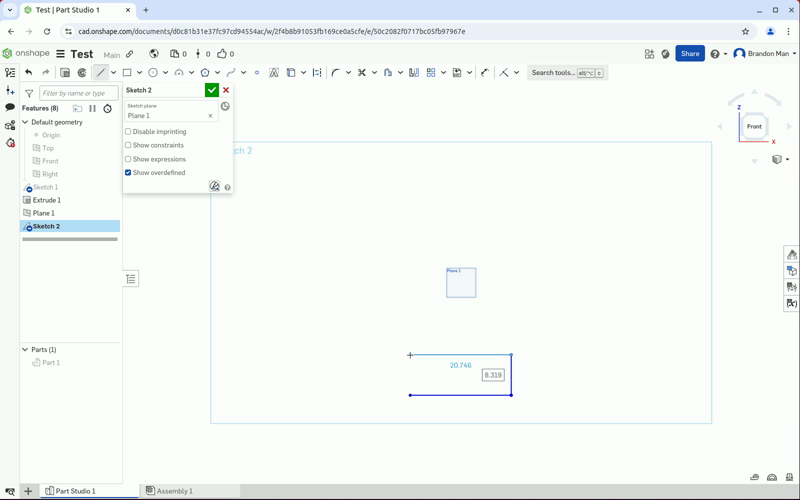
key_up(shift)
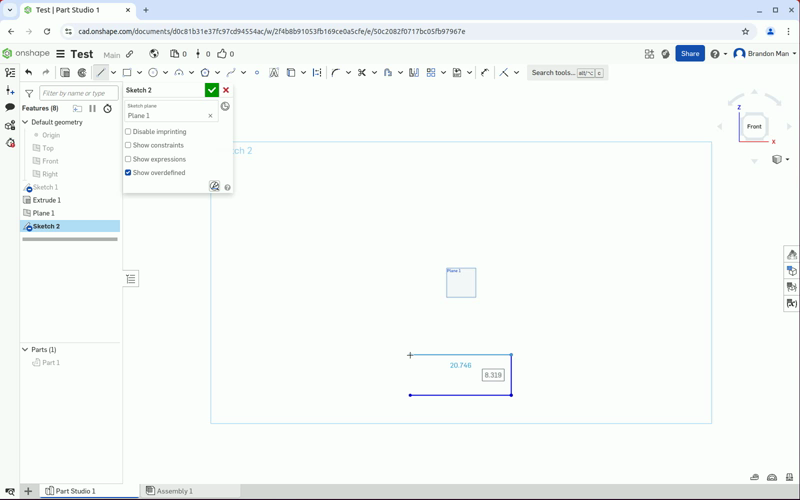
mouse_move(440, 354)
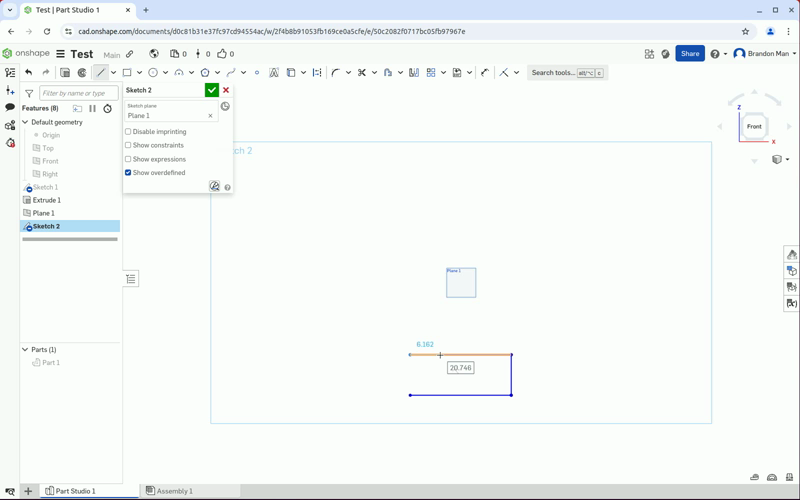
key_down(shift)
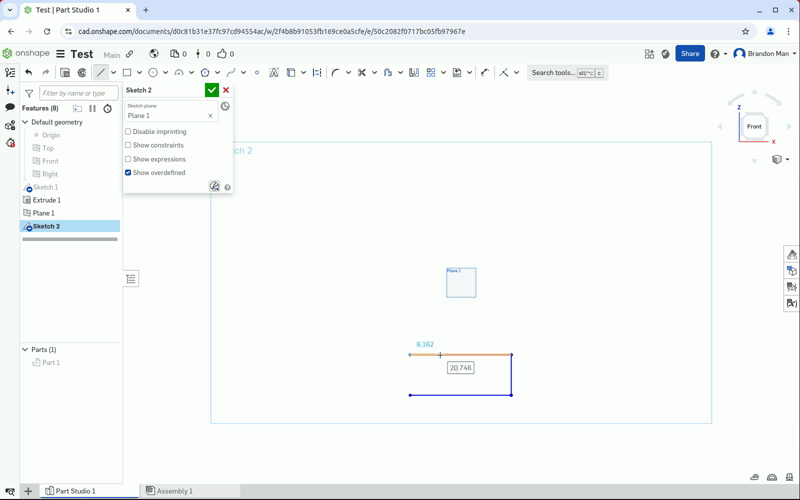
mouse_move(410, 395)
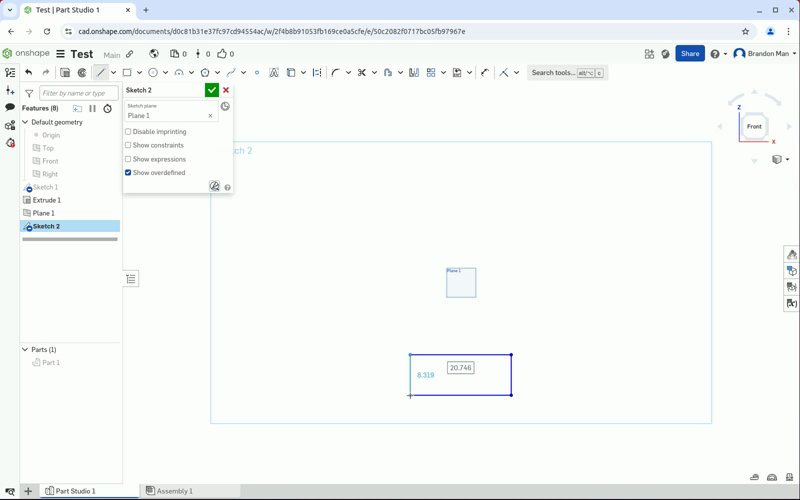
key_up(shift)
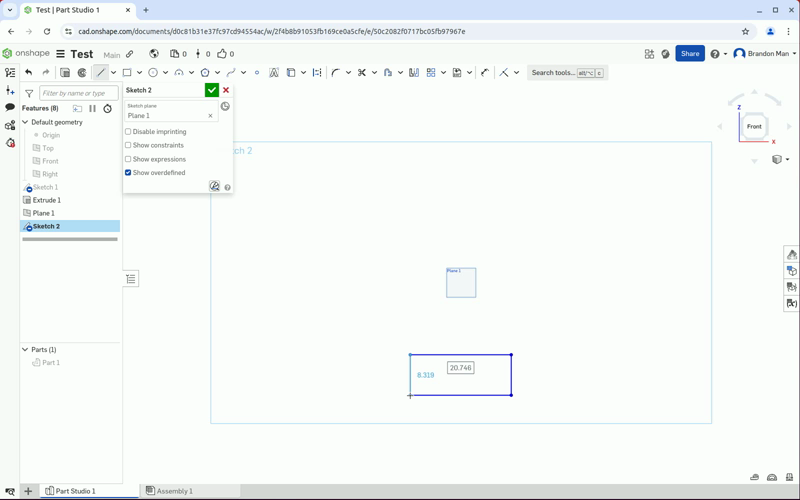
click(410, 395)
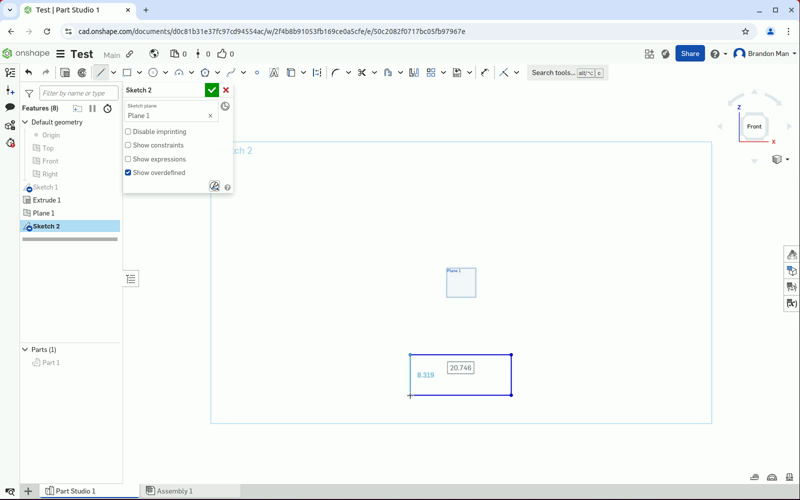
key(esc)
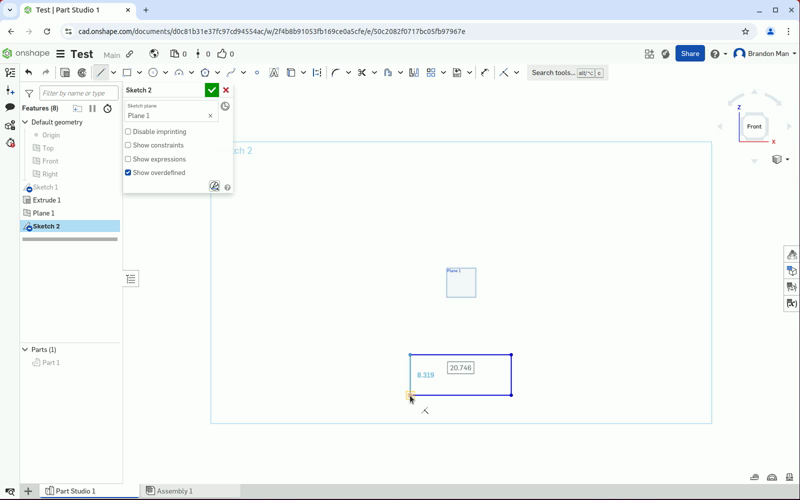
mouse_move(439, 366)
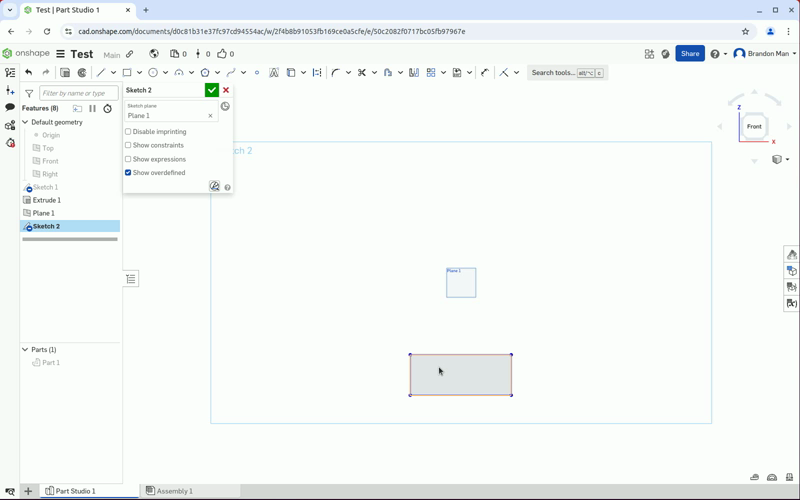
click(439, 366)
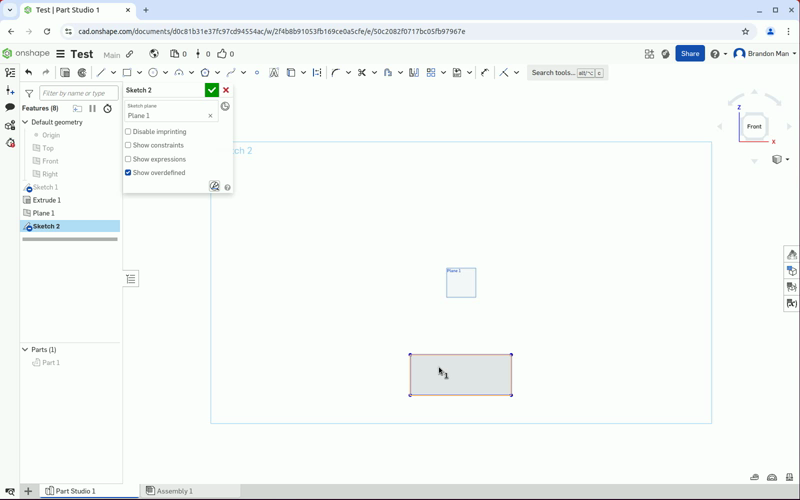
mouse_move(73, 352)
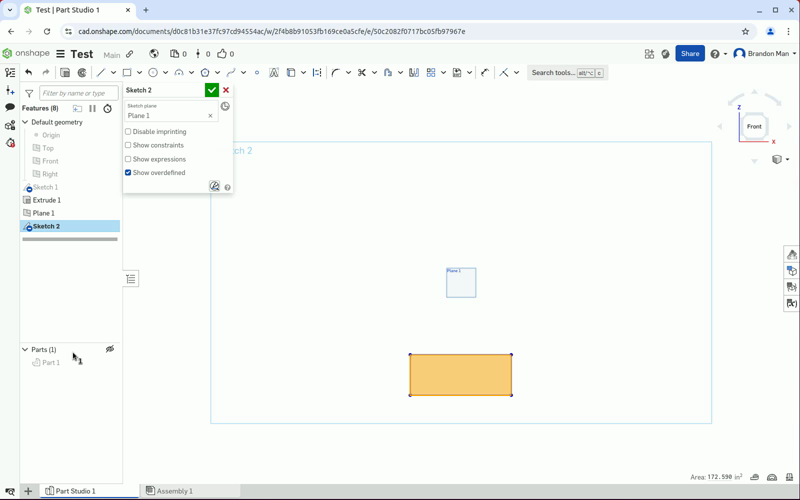
key(shift+y)
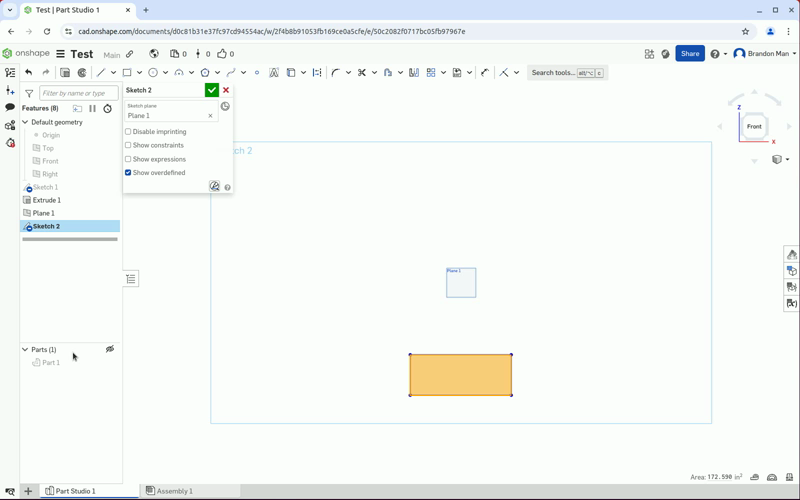
key(shift+e)
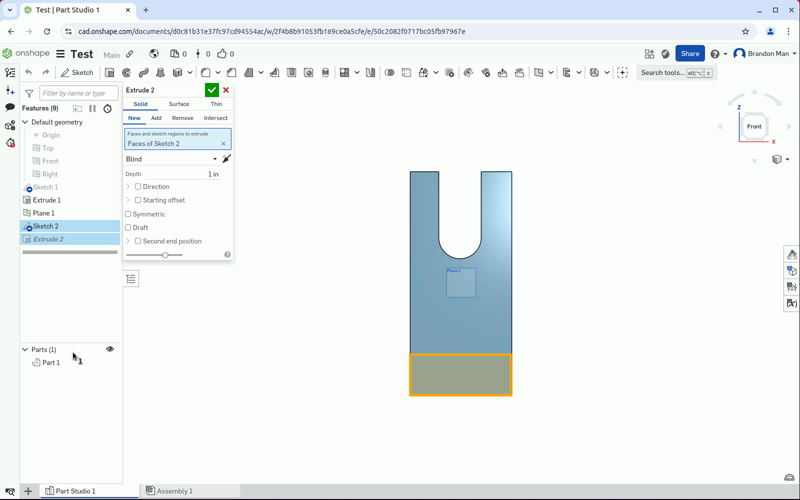
mouse_move(143, 106)
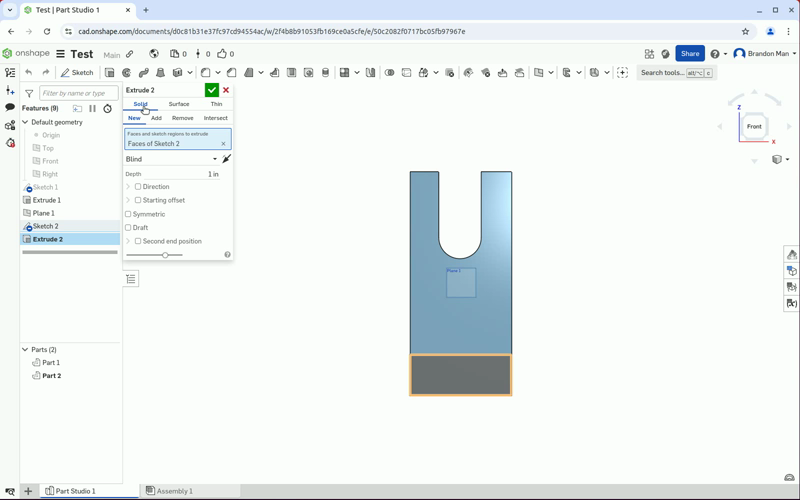
click(143, 106)
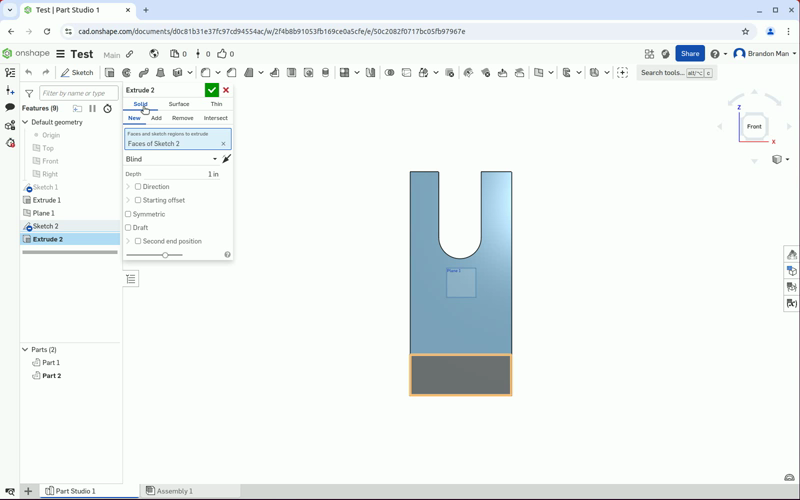
mouse_move(137, 120)
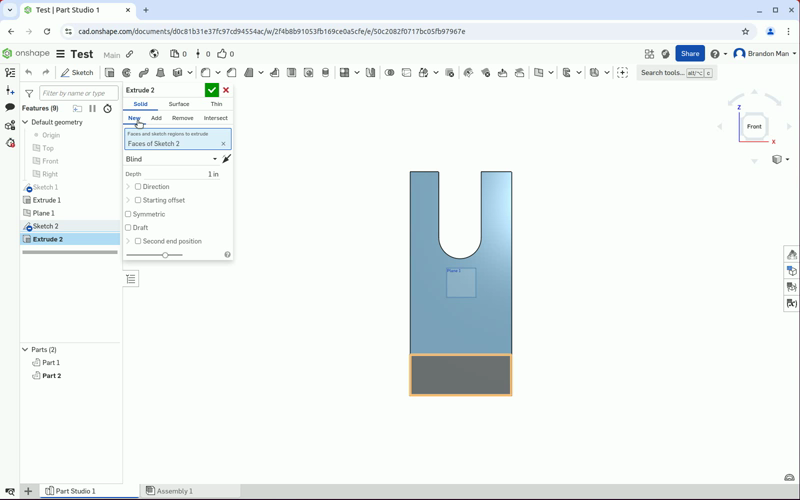
click(137, 120)
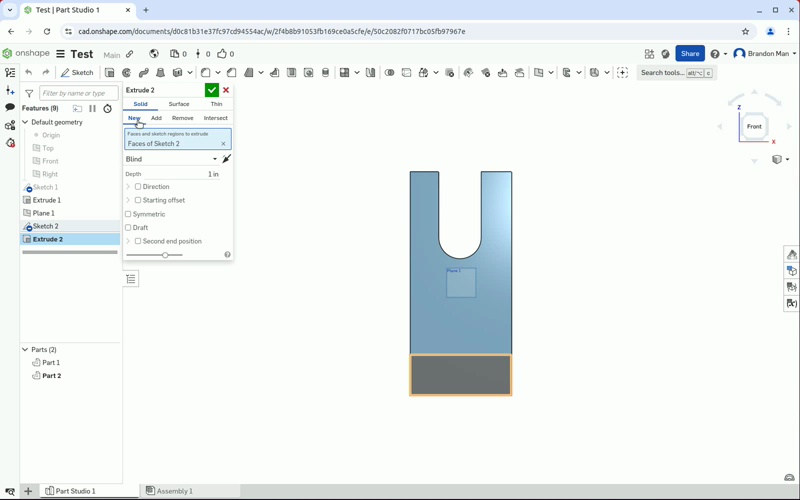
key(tab, 4)
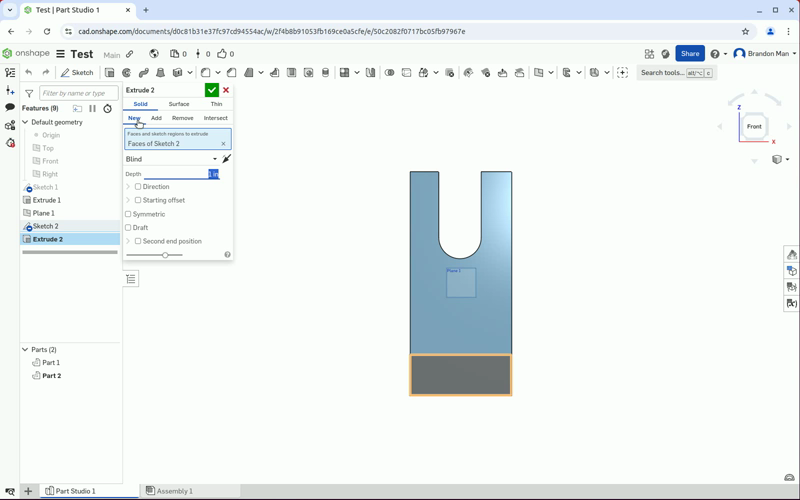
text(16.85)
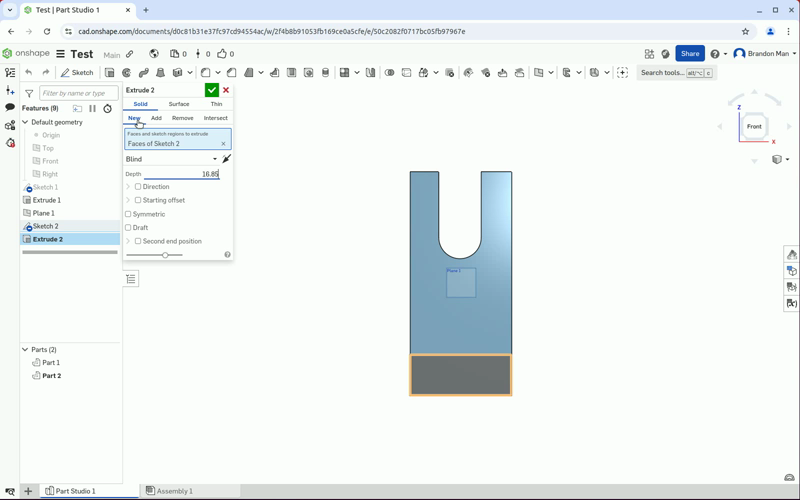
key(enter)
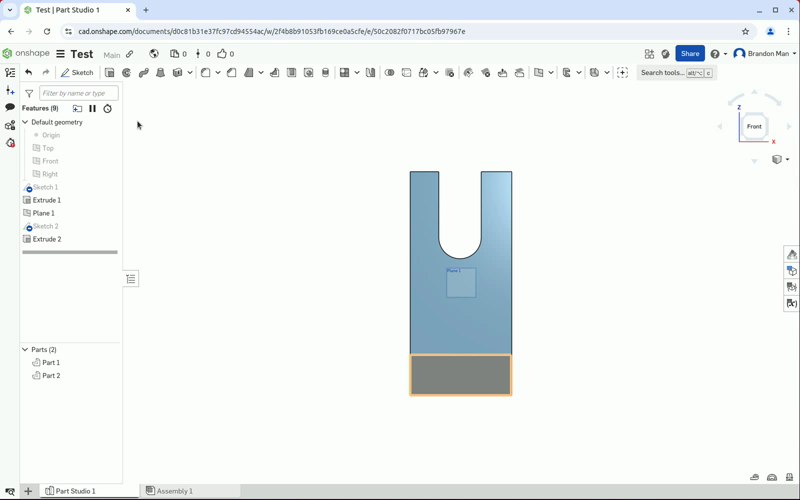
key(shift+h)
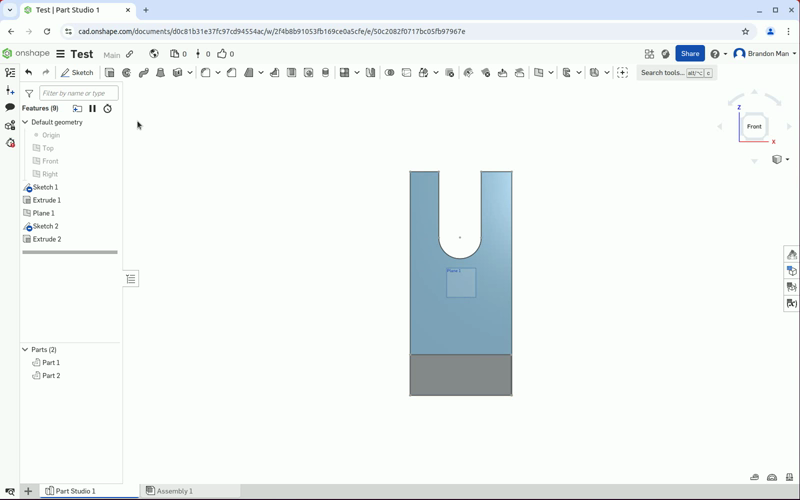
key(shift+h)
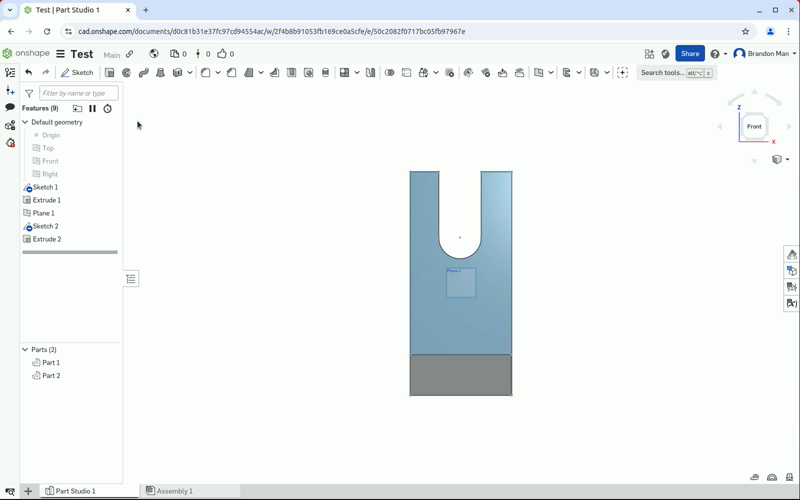
key(shift+7)
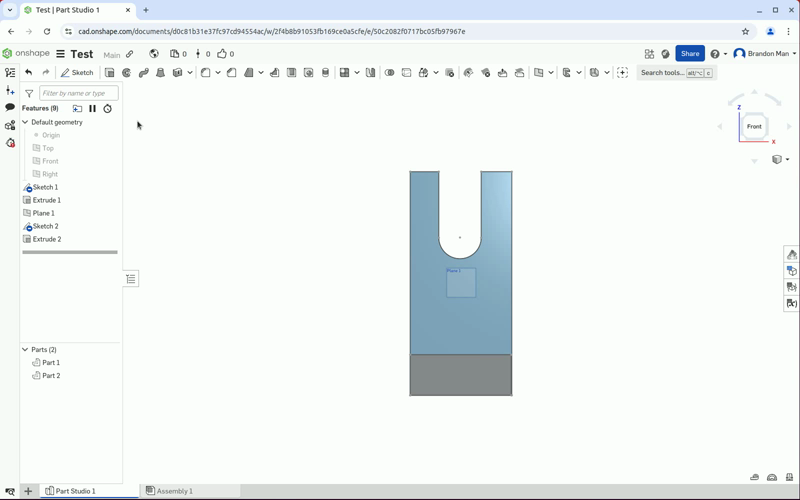
key(left, 2)
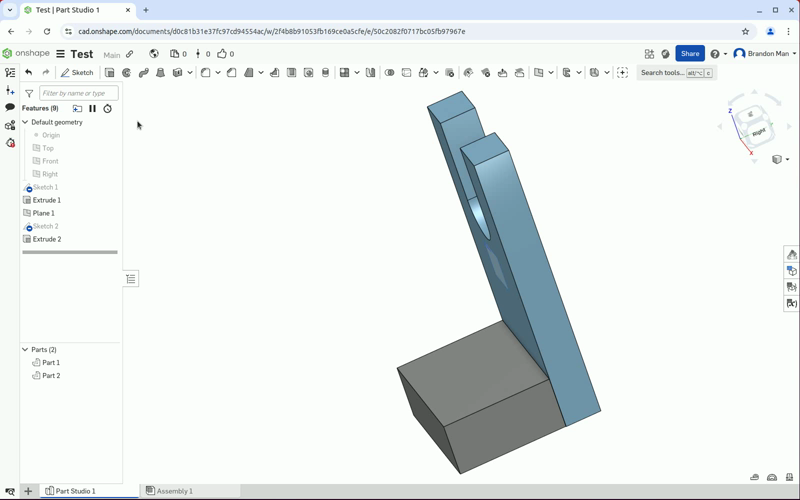
key(down, 2)
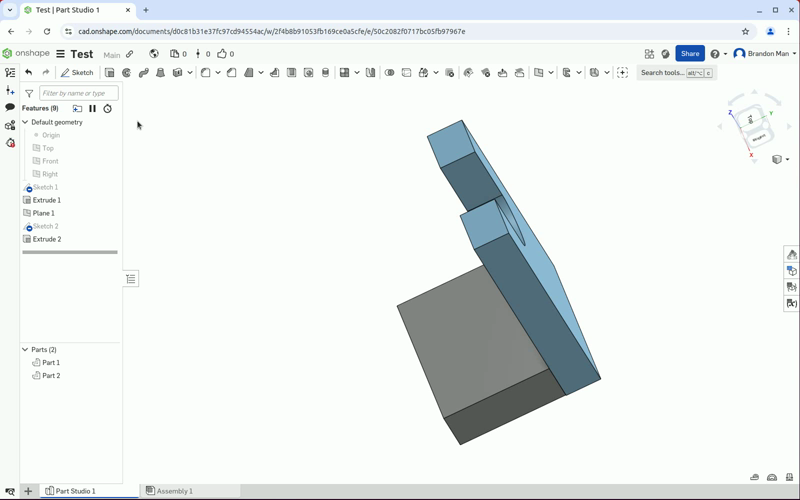
key(up, 2)
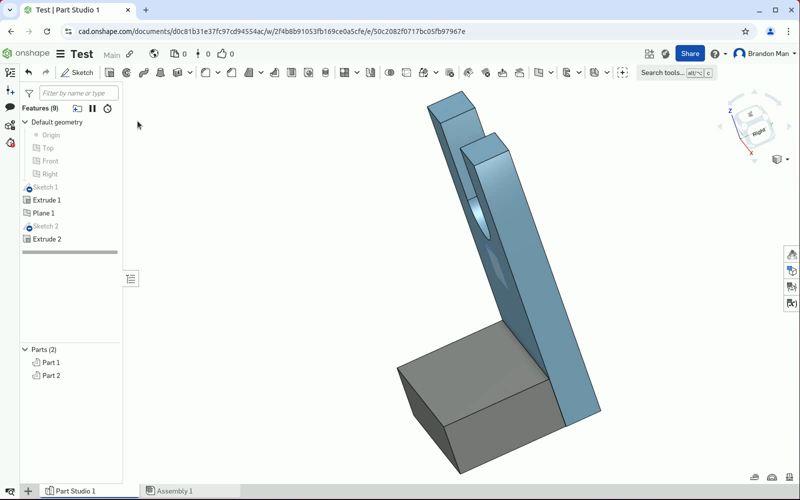
key(right, 2)
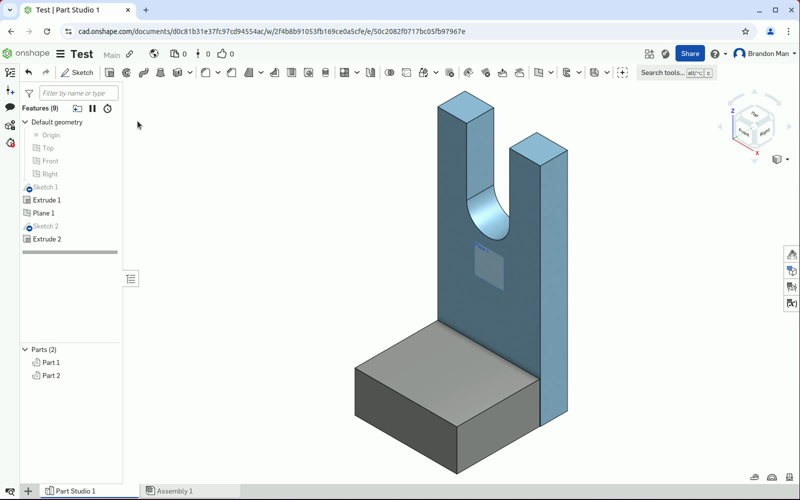
mouse_move(73, 189)
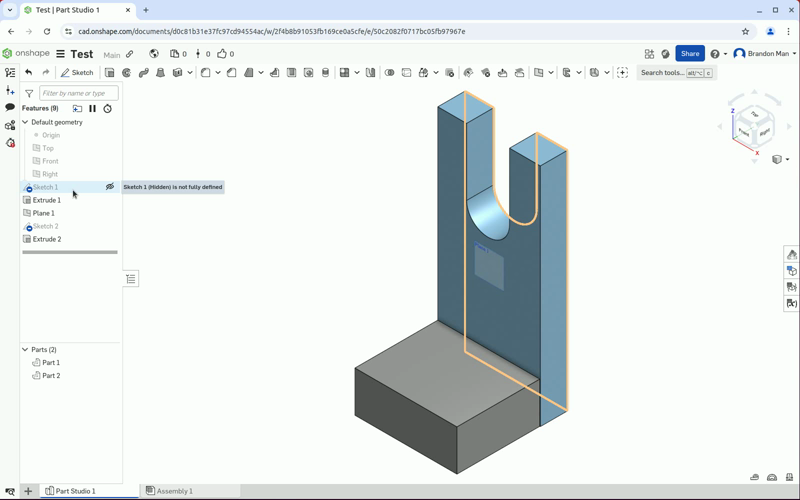
click(73, 189)